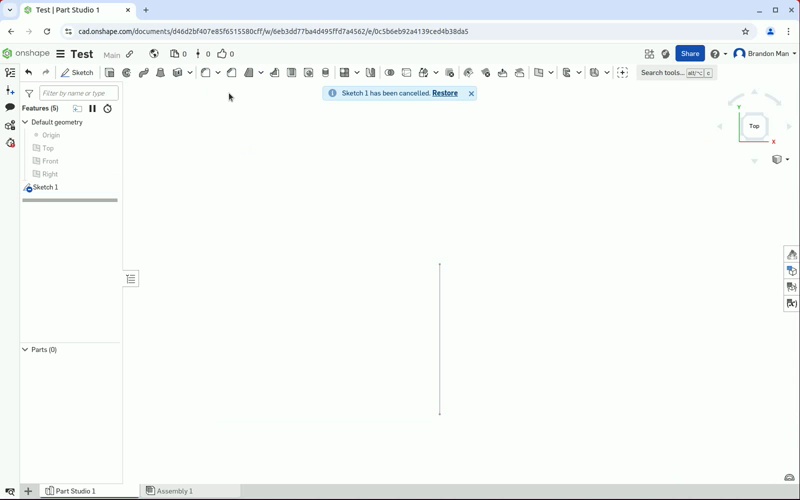
key(shift+h)
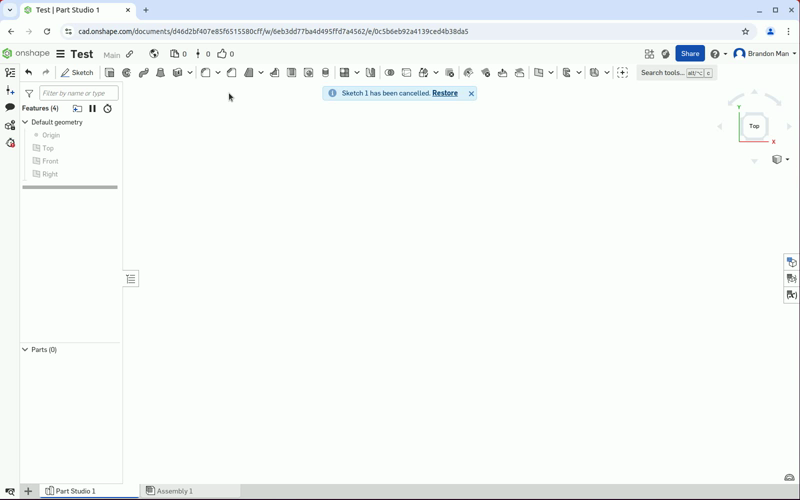
mouse_move(73, 352)
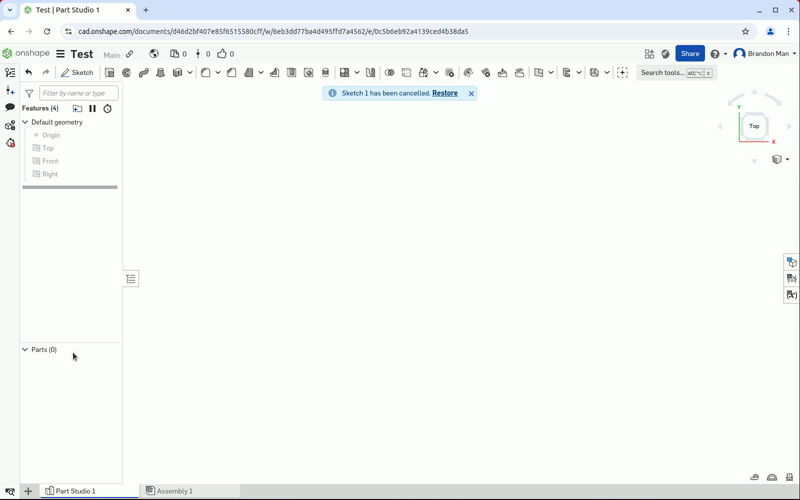
key(y)
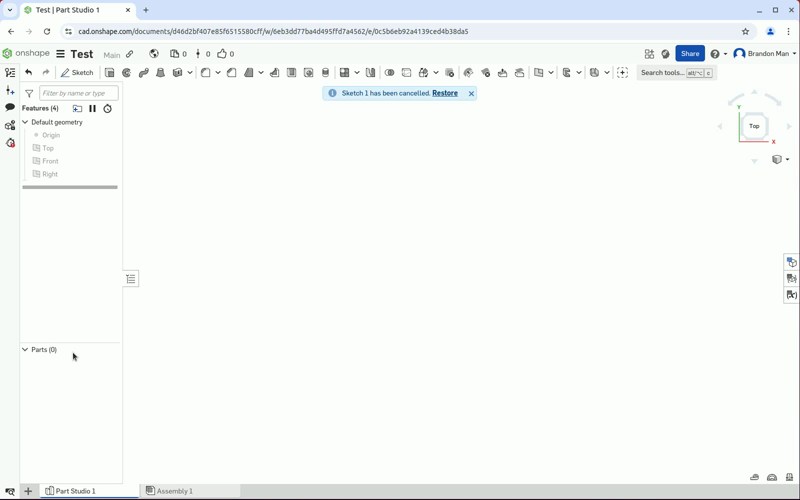
key(shift+p)
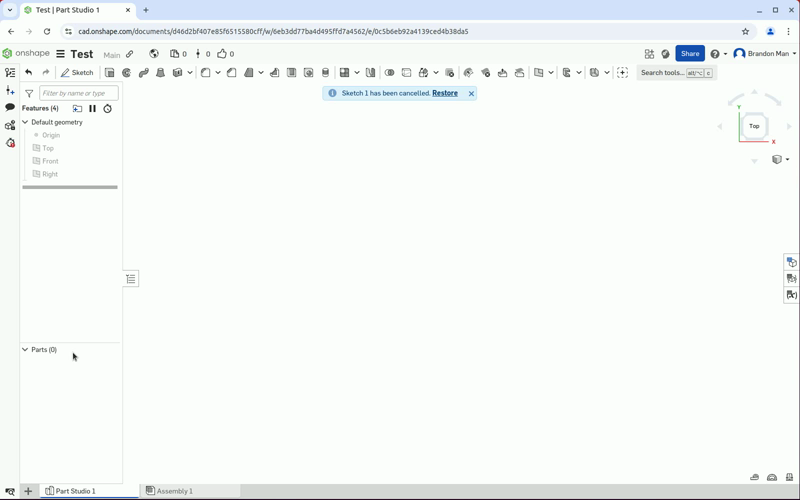
key(space)
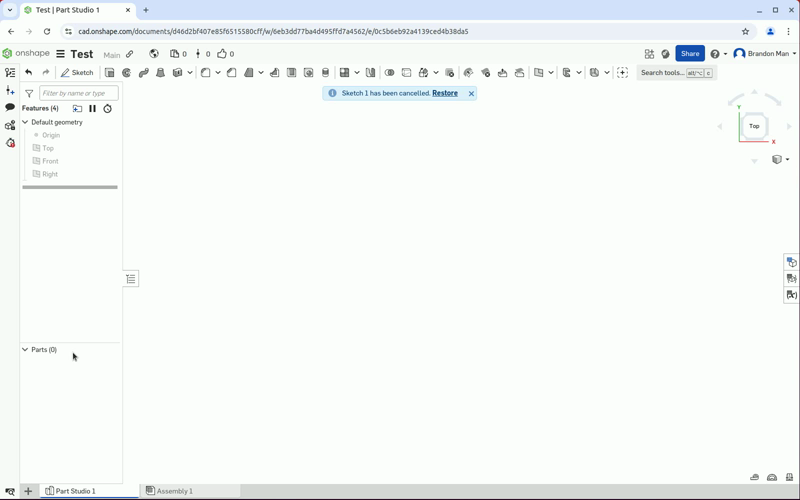
key_down(shift)
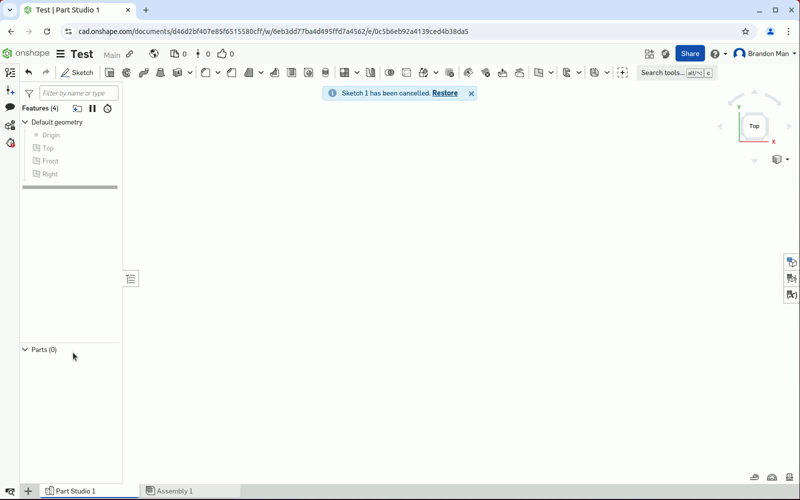
key(up)
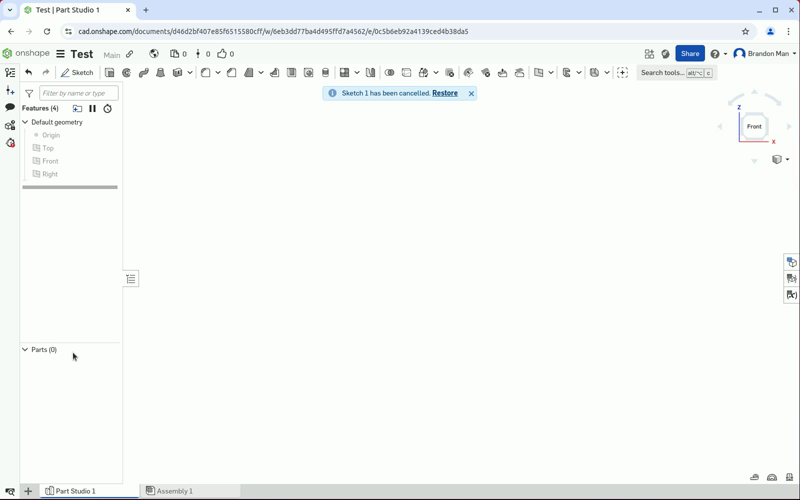
key_up(shift)
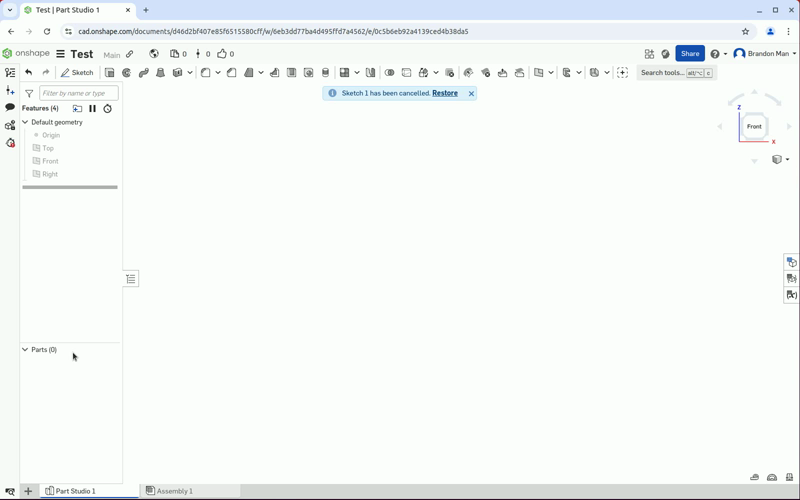
mouse_move(73, 352)
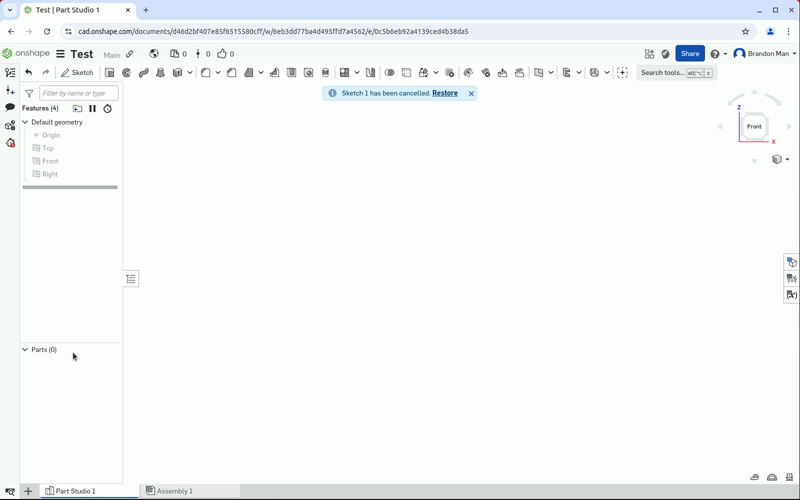
key(shift+y)
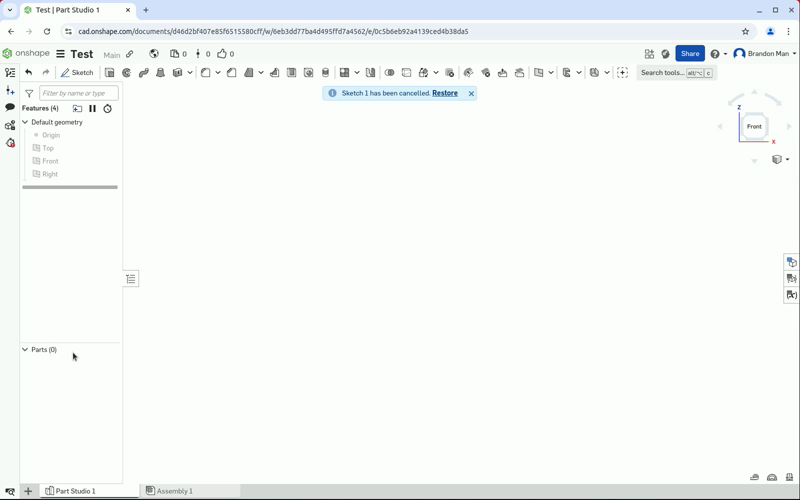
key(shift+s)
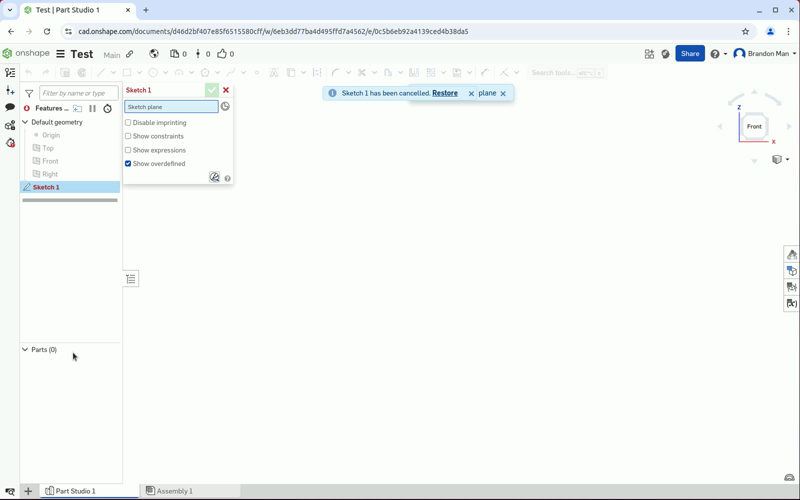
mouse_move(73, 163)
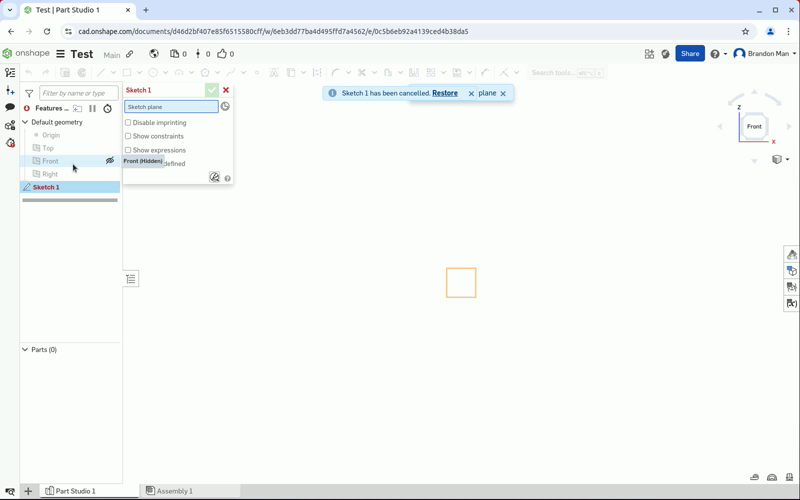
click(73, 163)
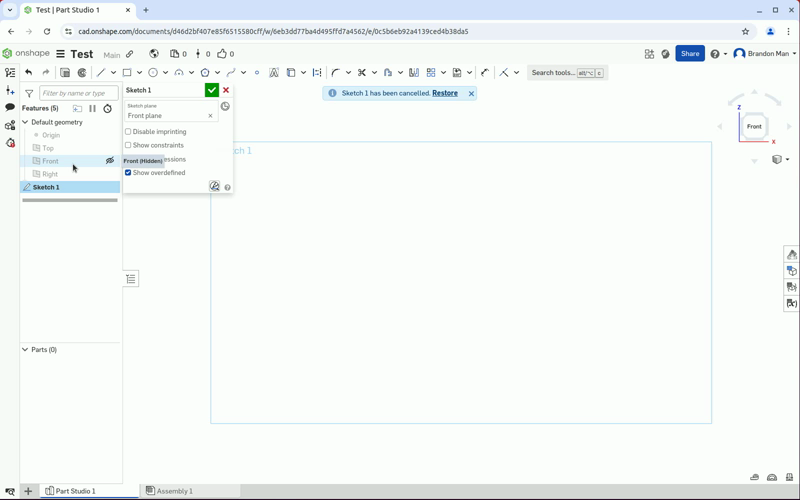
mouse_move(73, 352)
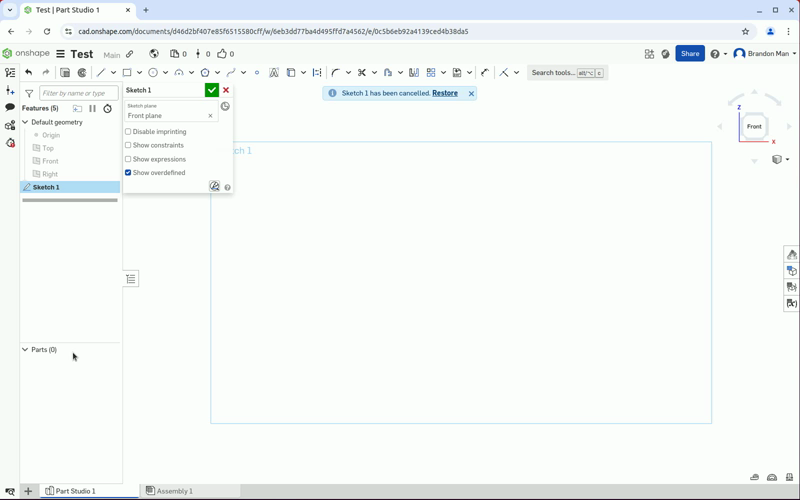
key(y)
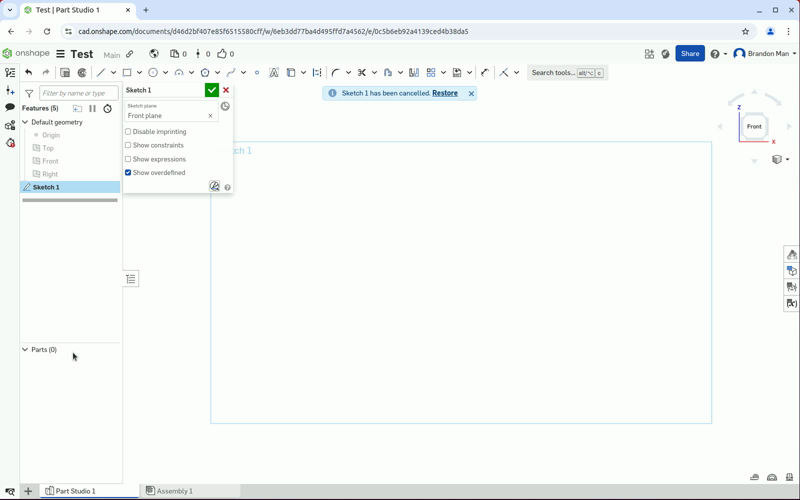
key(c)
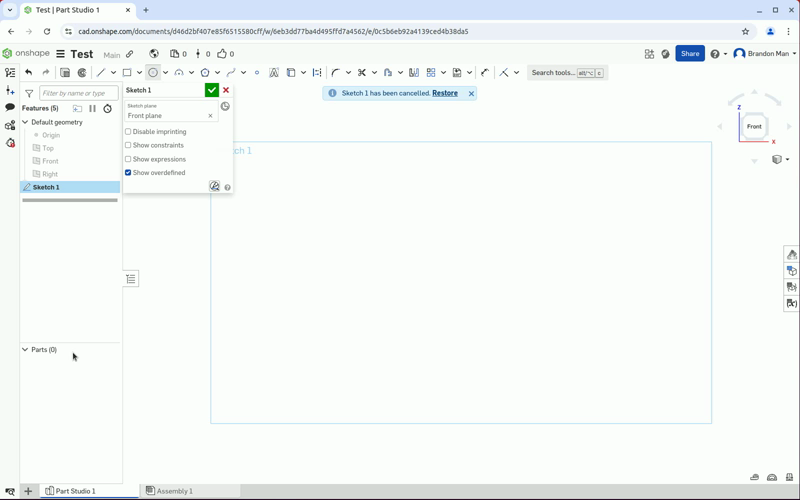
key_down(shift)
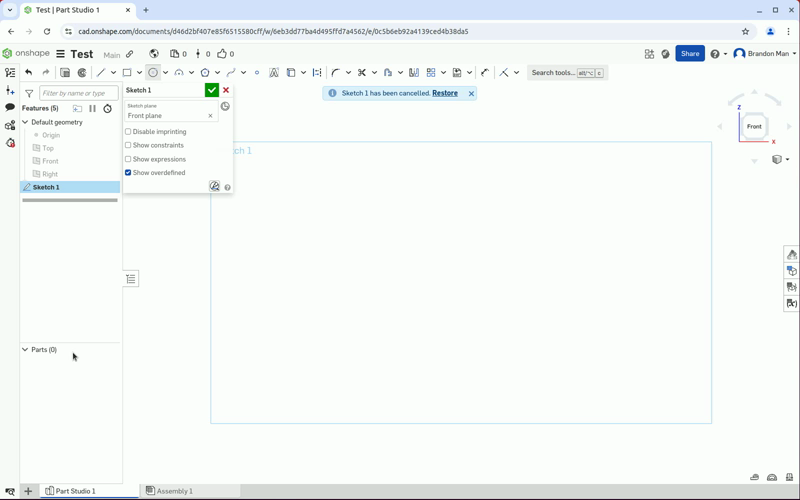
mouse_move(460, 282)
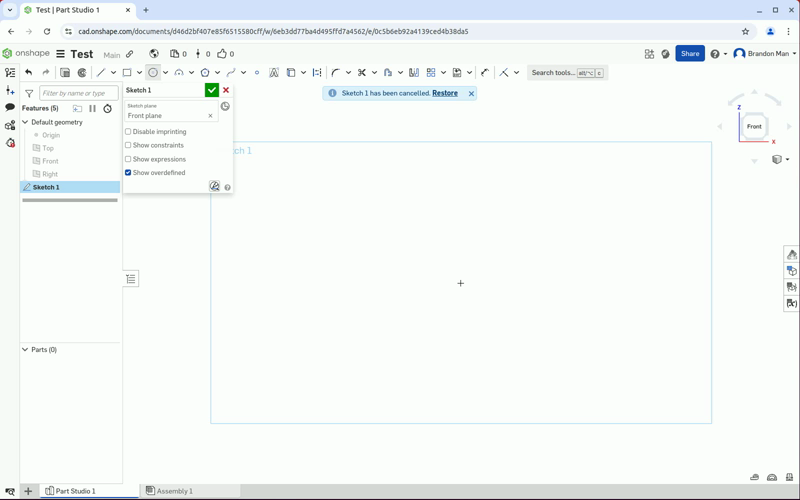
click(460, 282)
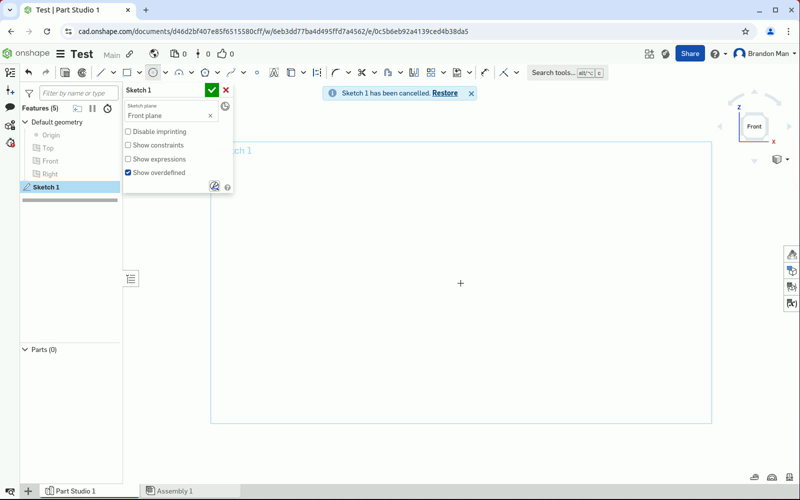
key_up(shift)
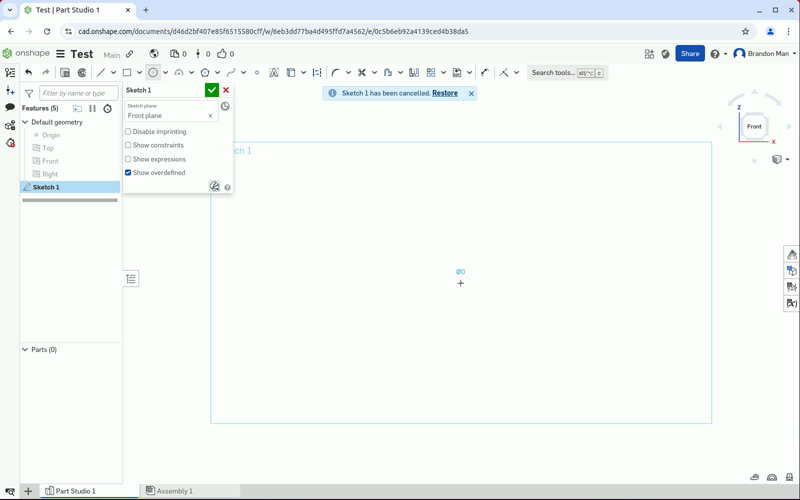
mouse_move(528, 282)
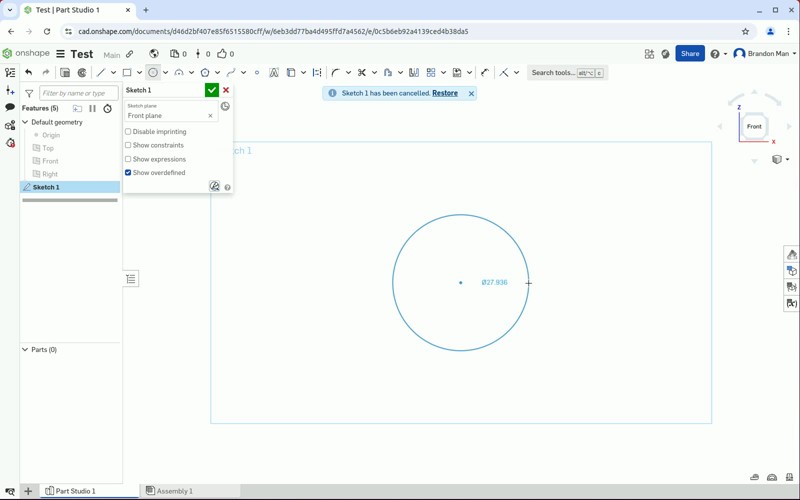
click(528, 282)
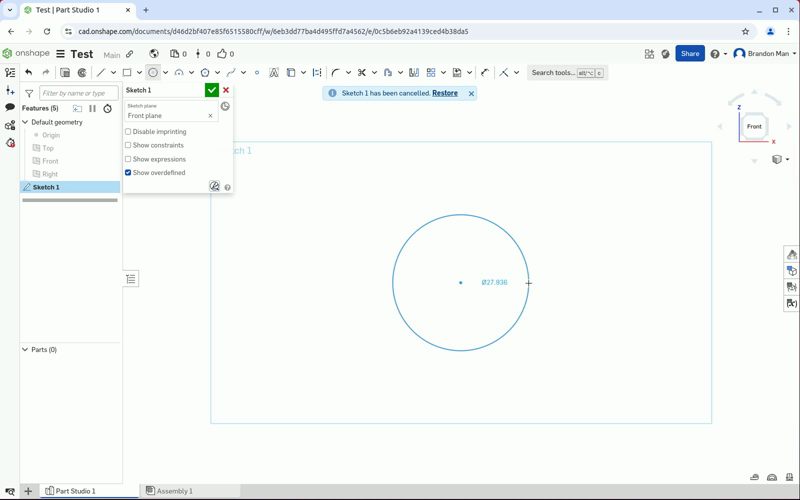
key(esc)
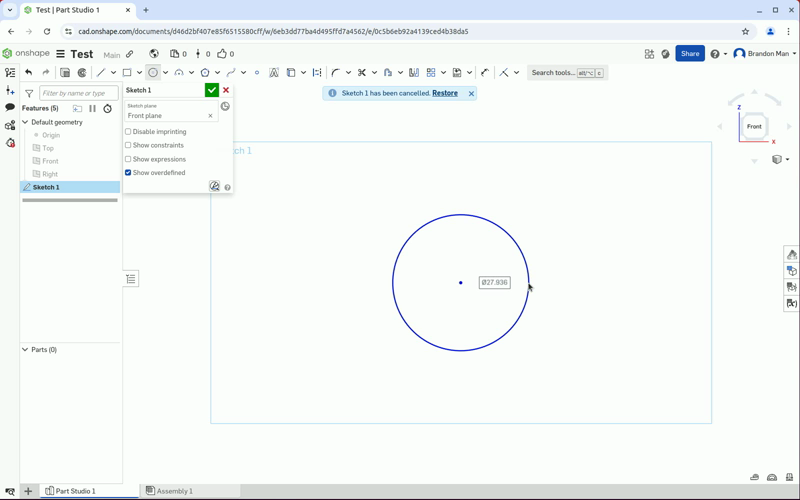
key(c)
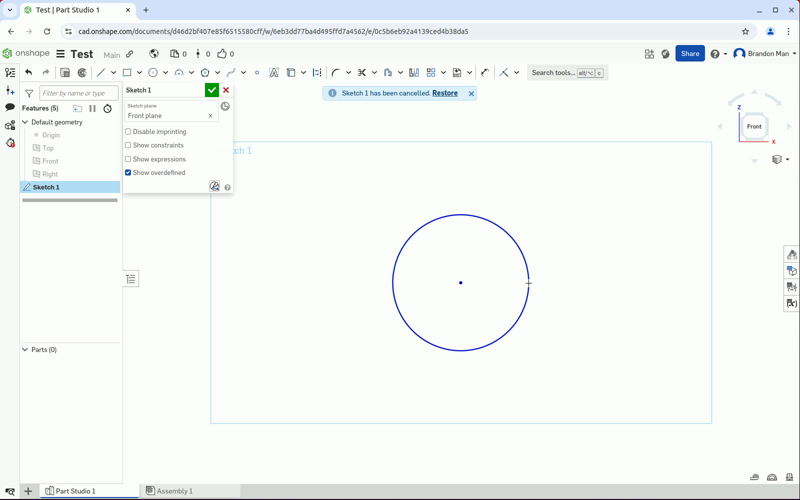
key_down(shift)
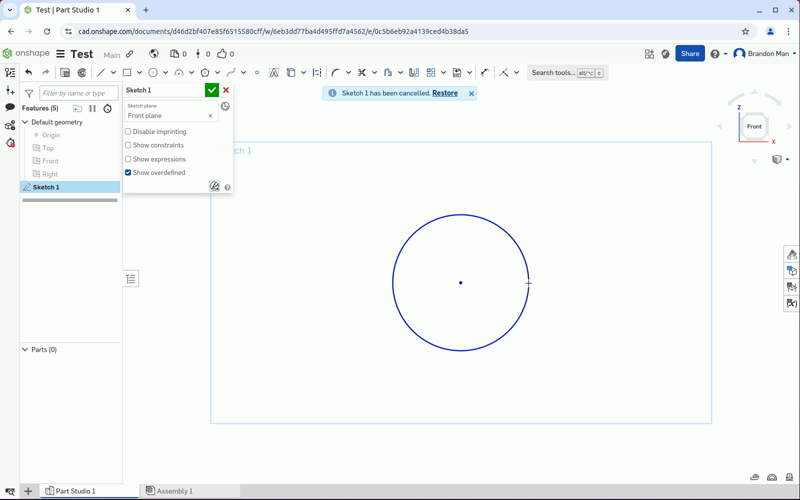
mouse_move(460, 282)
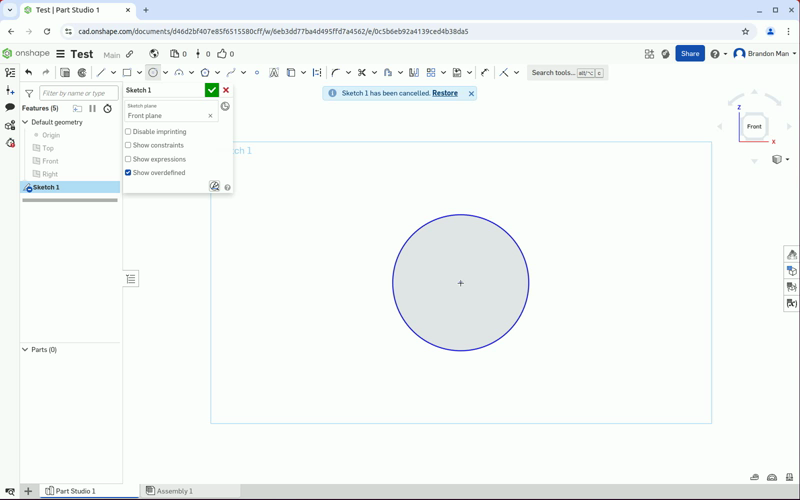
click(460, 282)
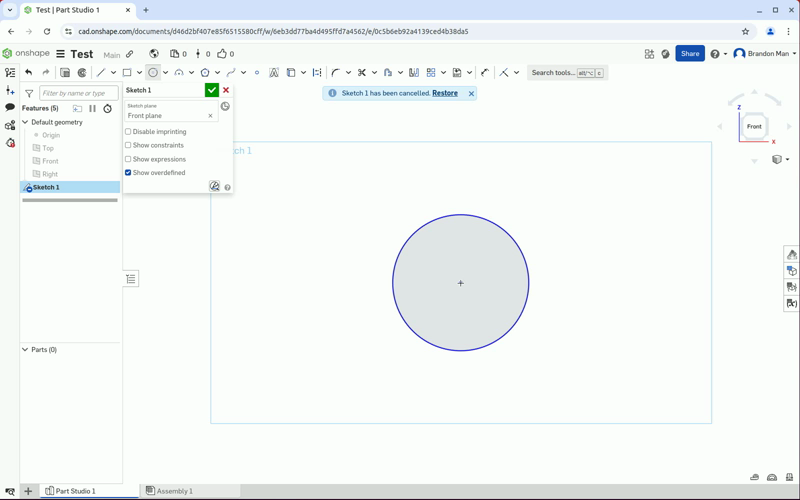
key_up(shift)
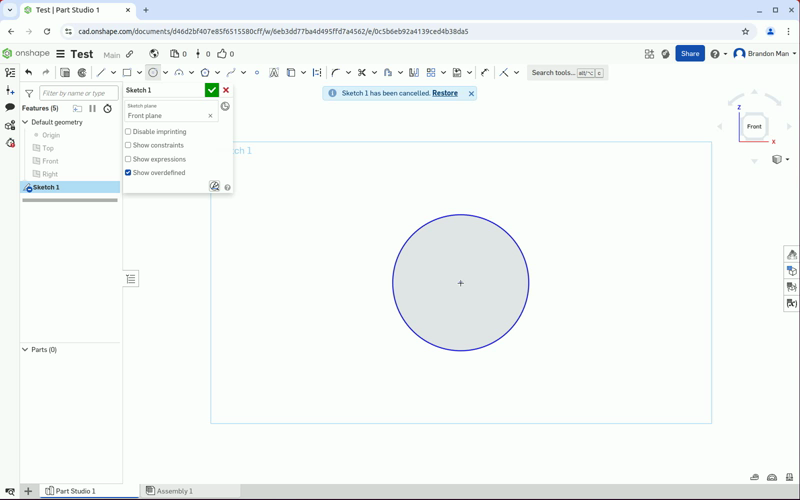
mouse_move(506, 282)
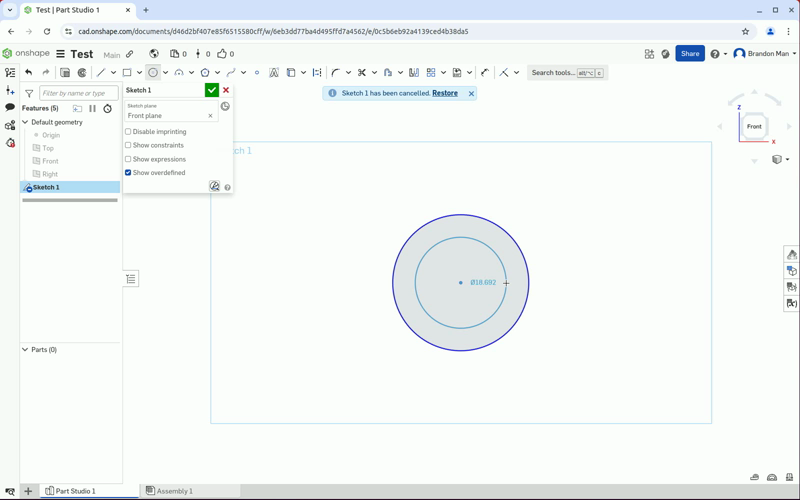
click(506, 282)
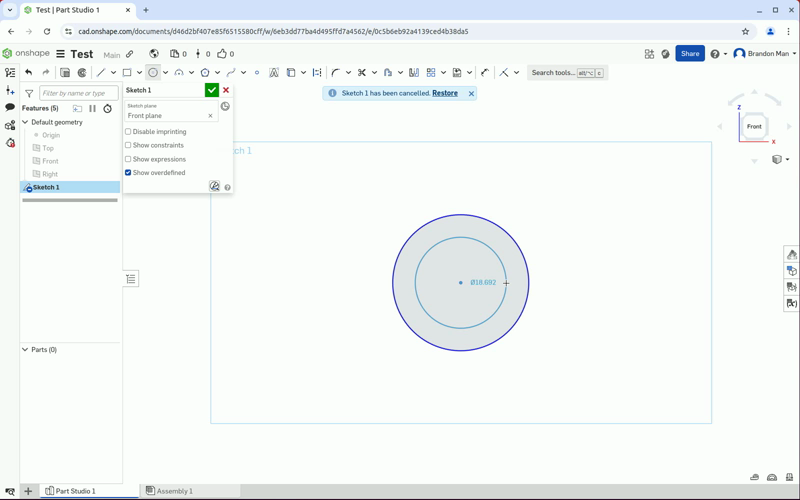
key(esc)
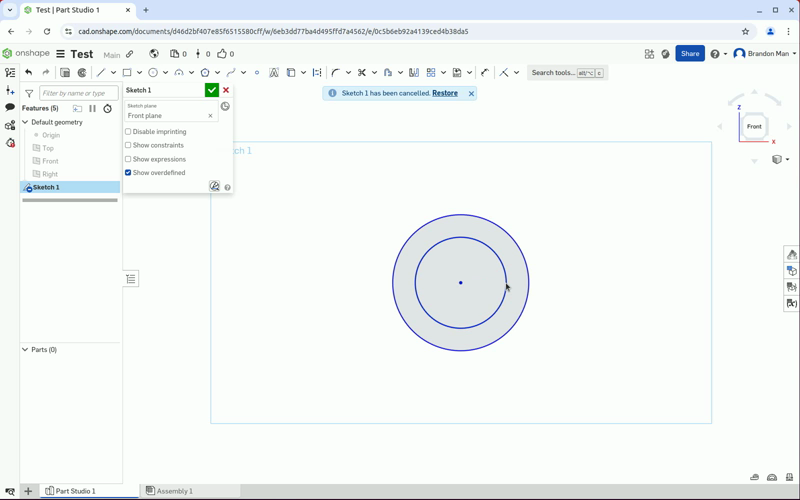
mouse_move(503, 319)
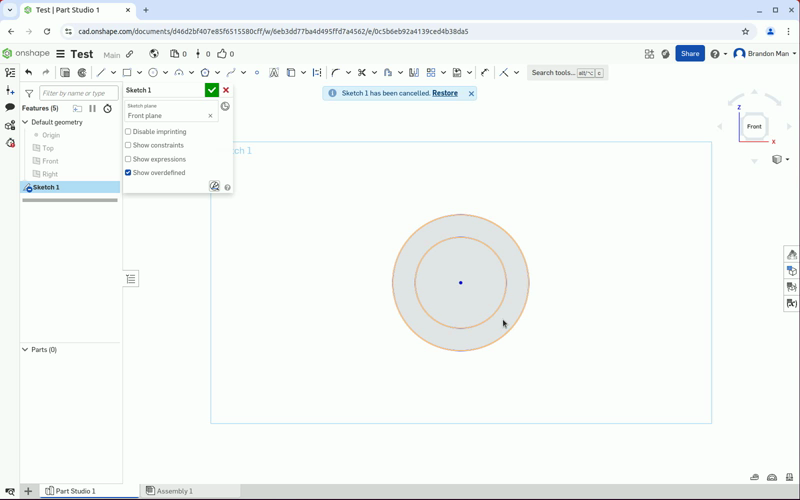
click(503, 319)
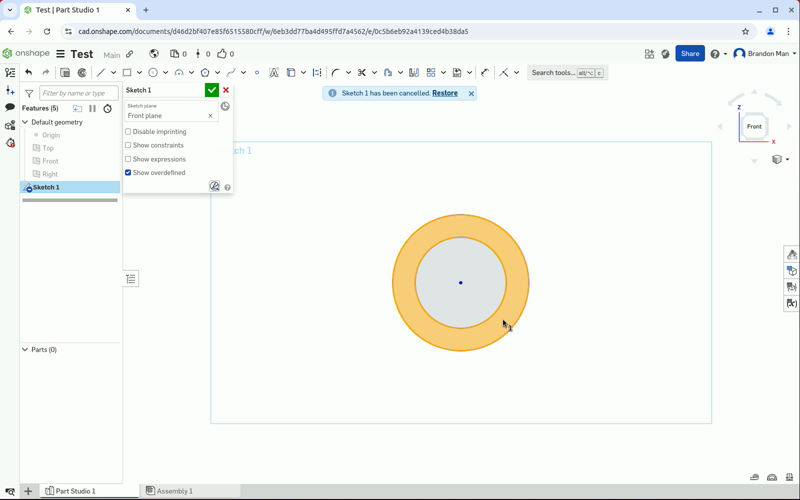
mouse_move(73, 352)
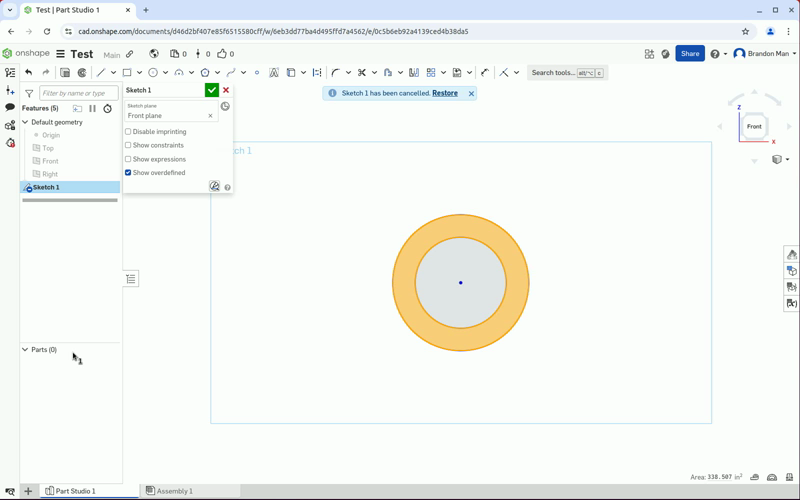
key(shift+y)
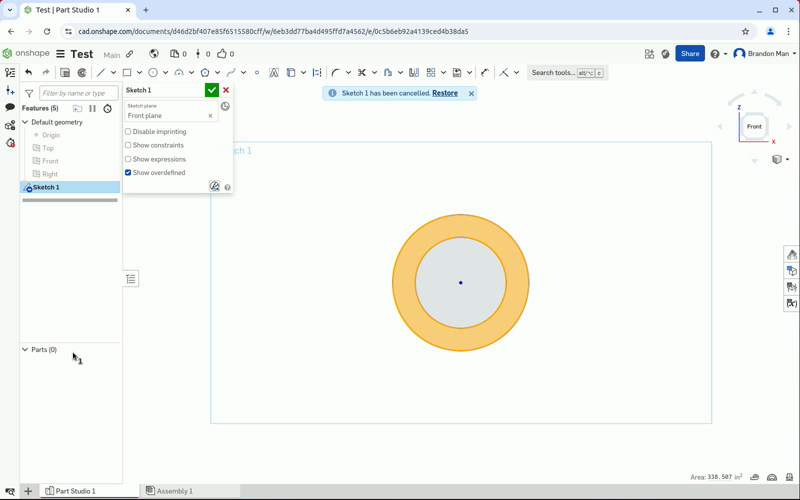
key(shift+e)
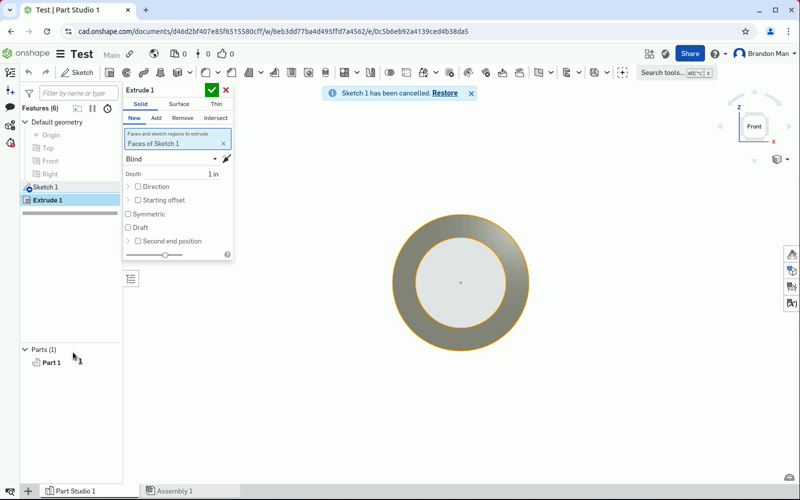
mouse_move(143, 106)
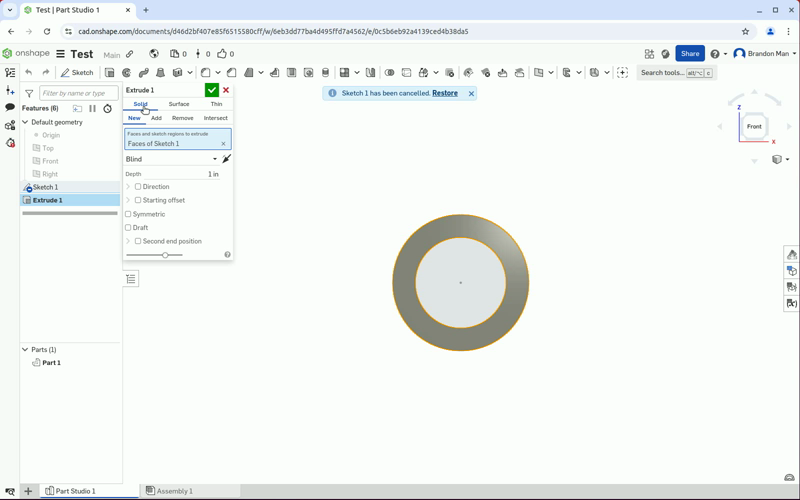
click(143, 106)
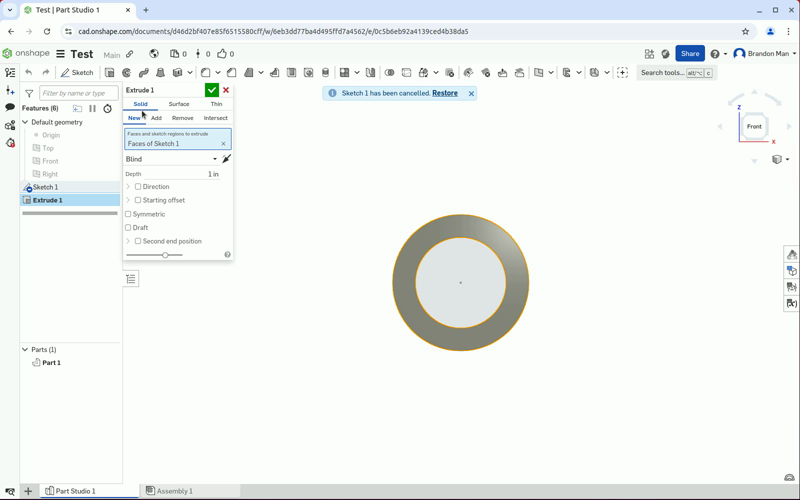
mouse_move(137, 120)
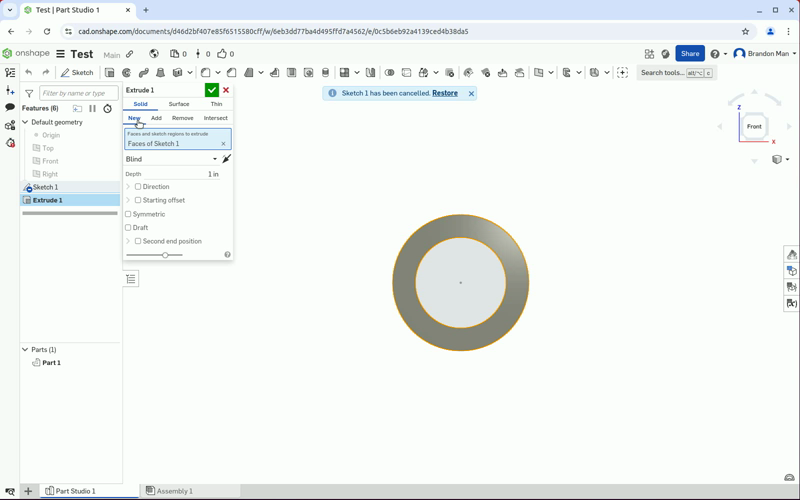
click(137, 120)
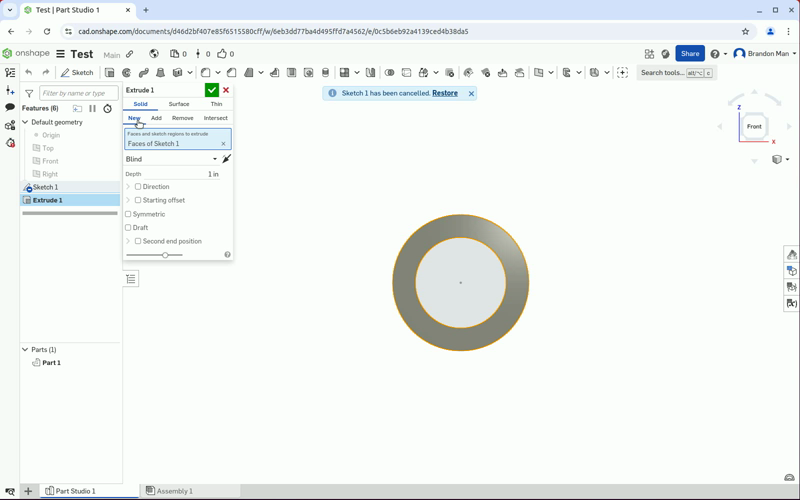
key(tab, 4)
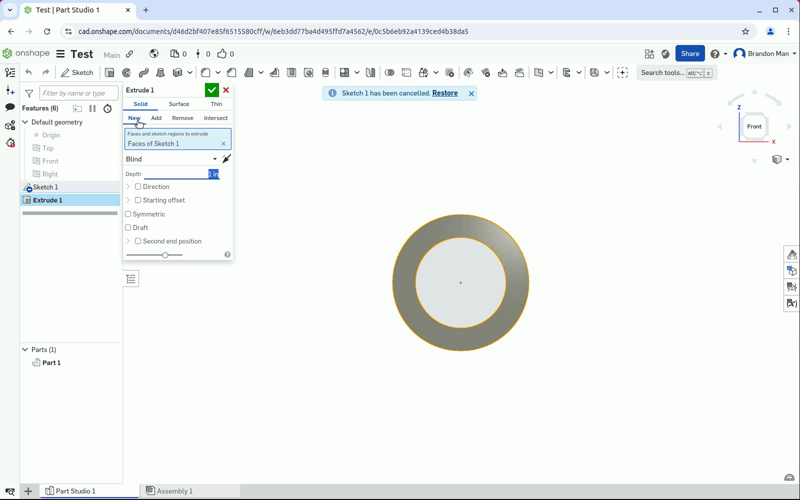
text(-23.108)
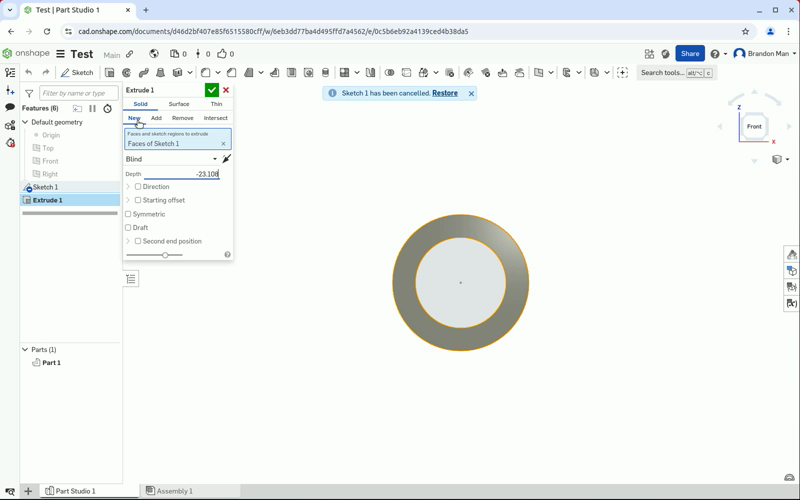
key(enter)
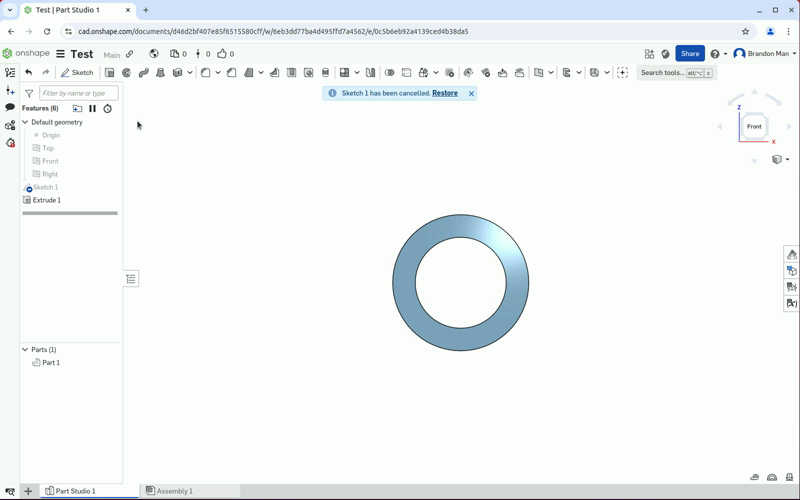
key(shift+h)
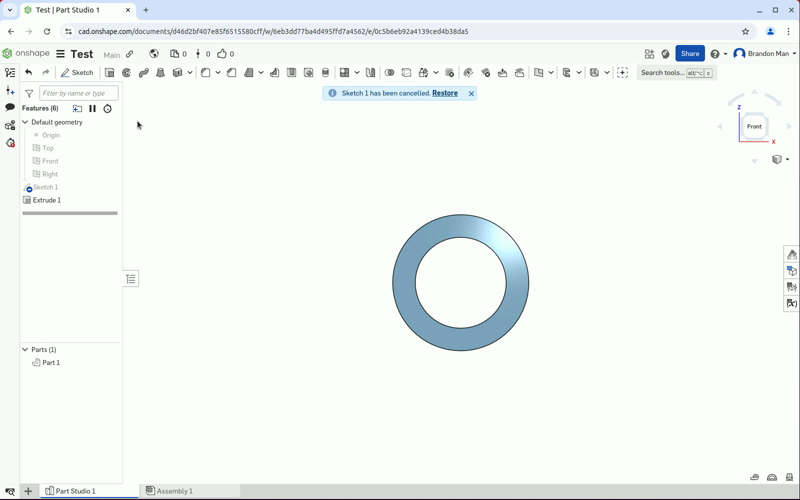
key(shift+h)
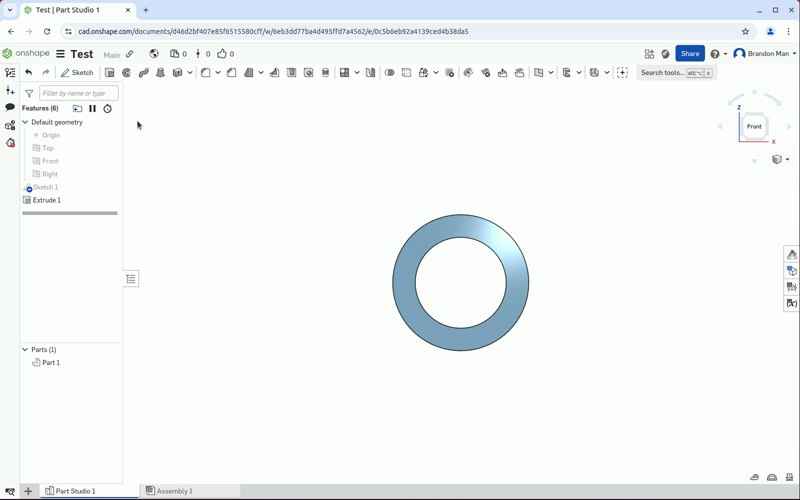
mouse_move(73, 189)
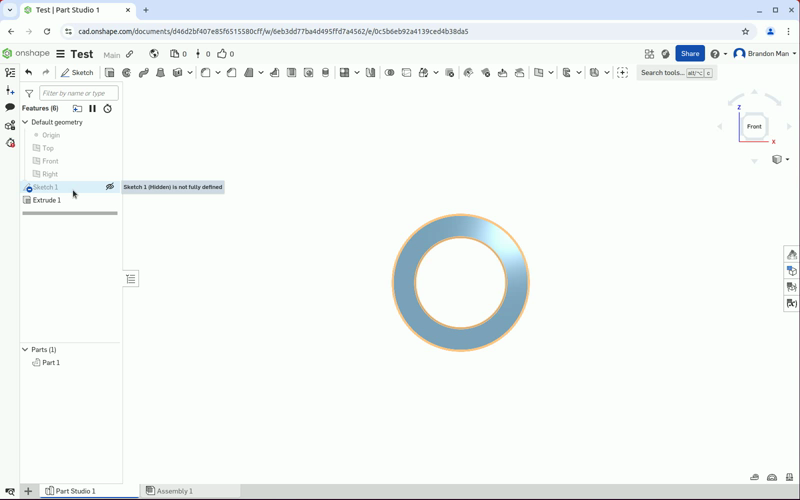
click(73, 189)
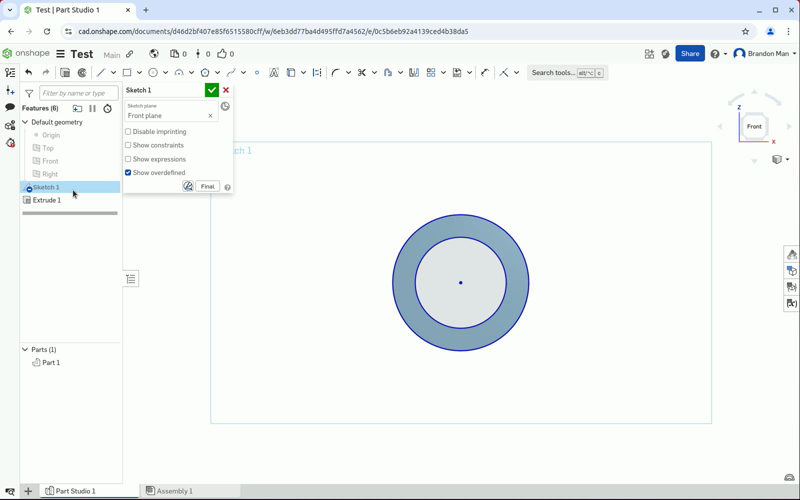
mouse_move(229, 92)
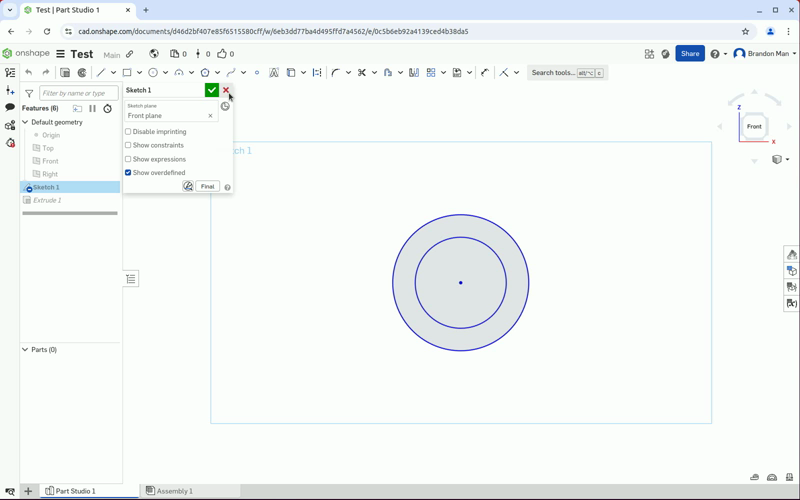
click(229, 92)
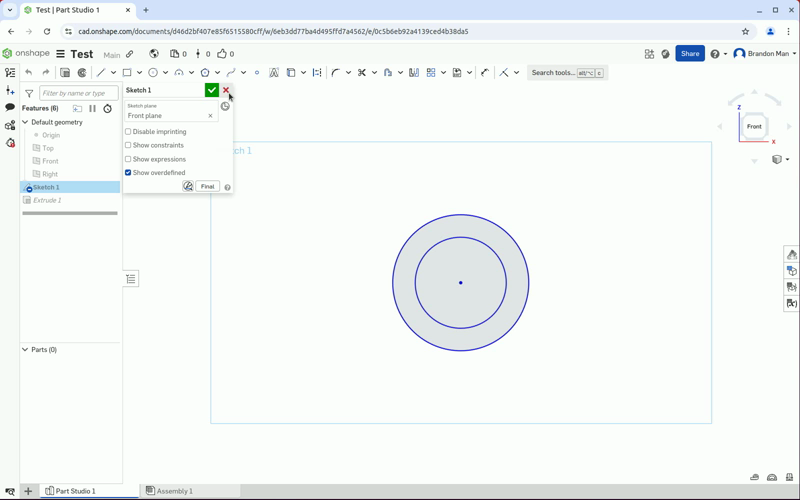
key(shift+s)
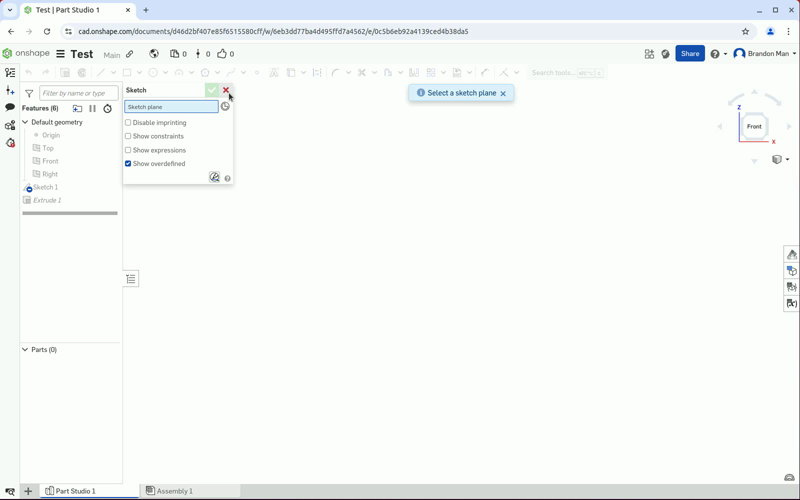
mouse_move(73, 163)
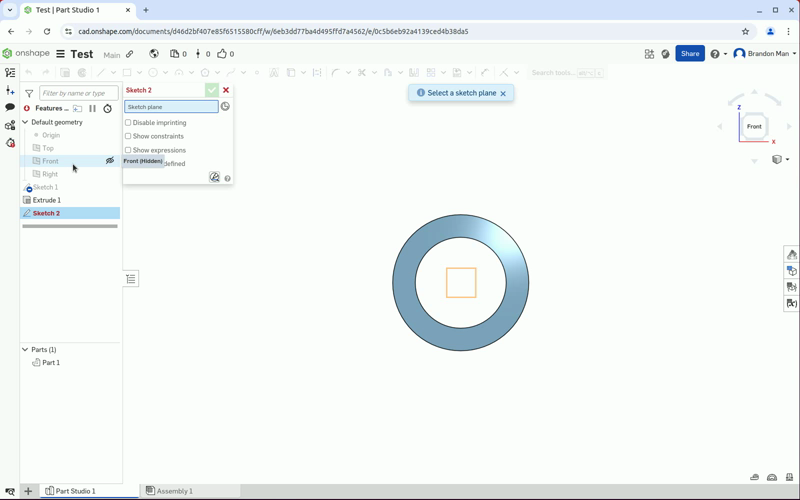
click(73, 163)
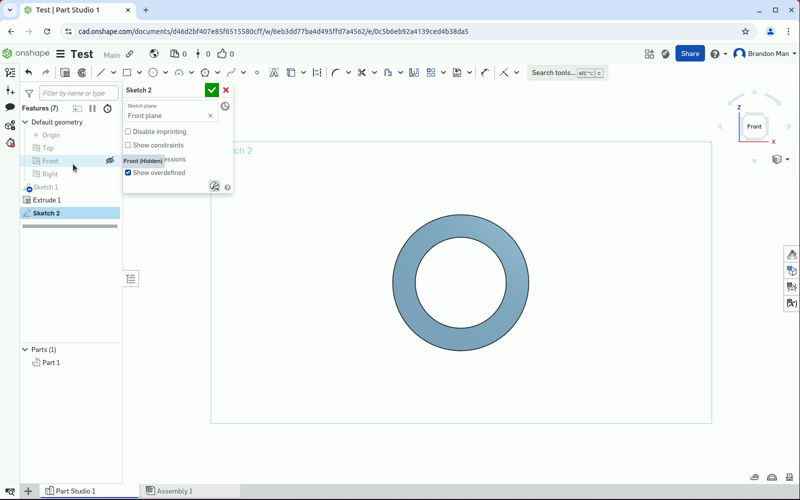
mouse_move(73, 352)
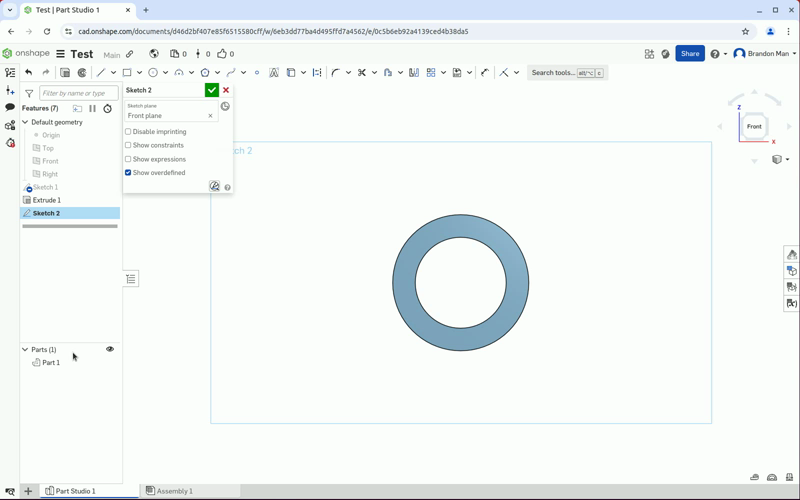
key(y)
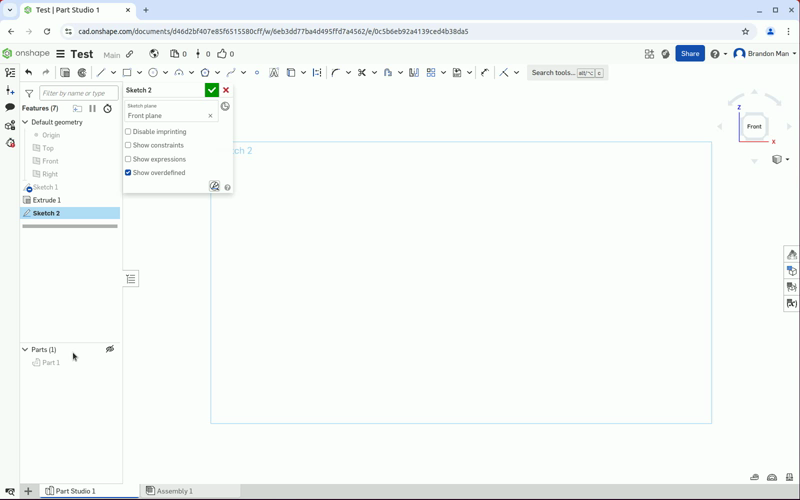
key(c)
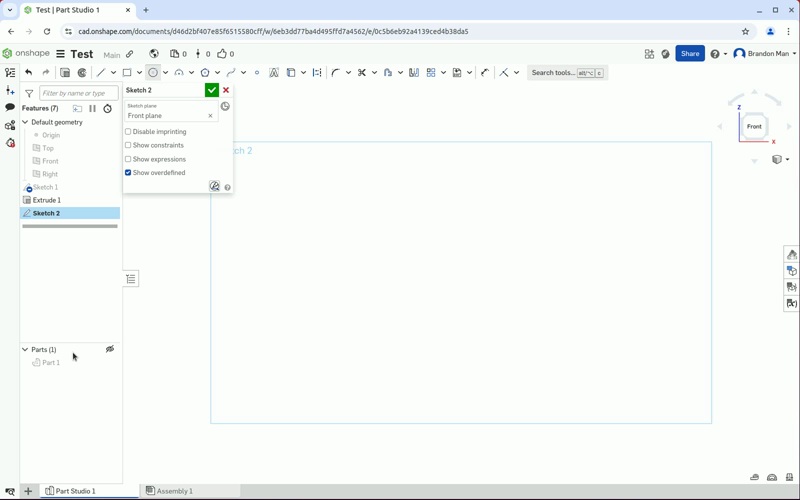
key_down(shift)
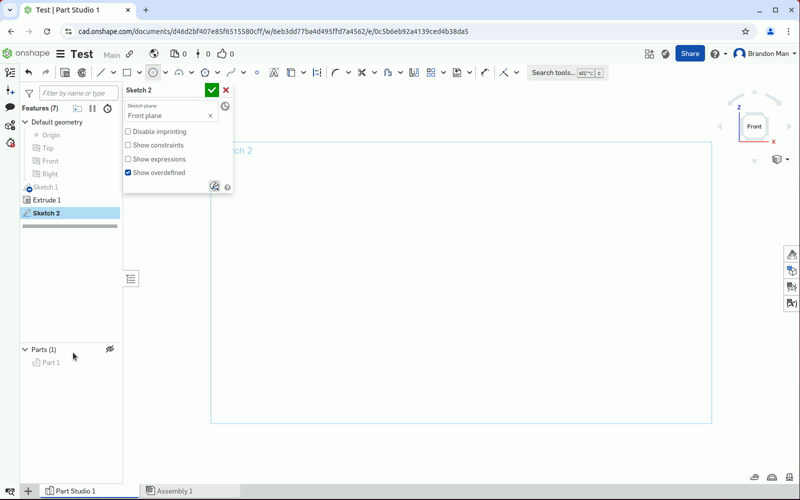
mouse_move(461, 282)
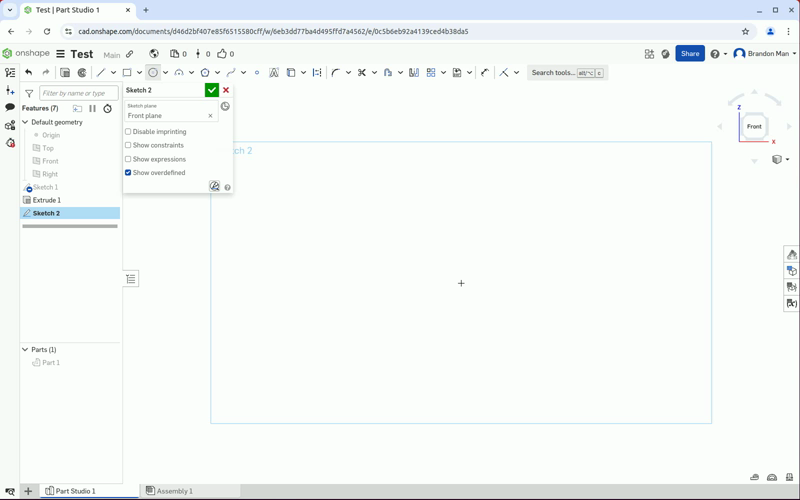
click(461, 282)
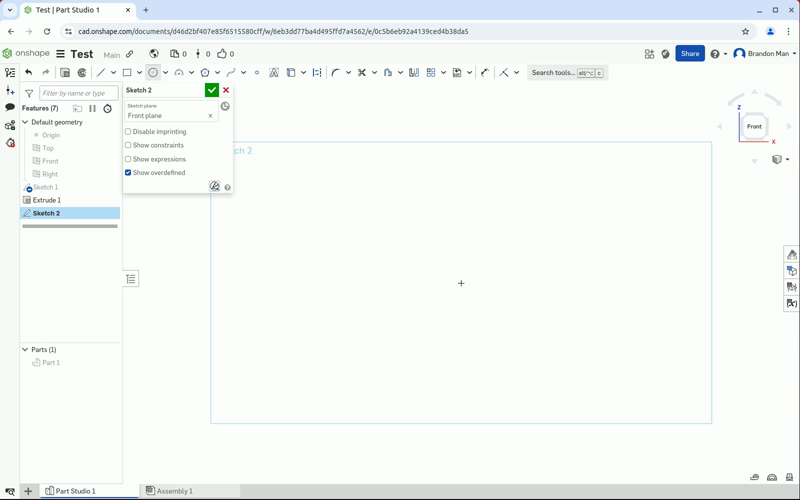
key_up(shift)
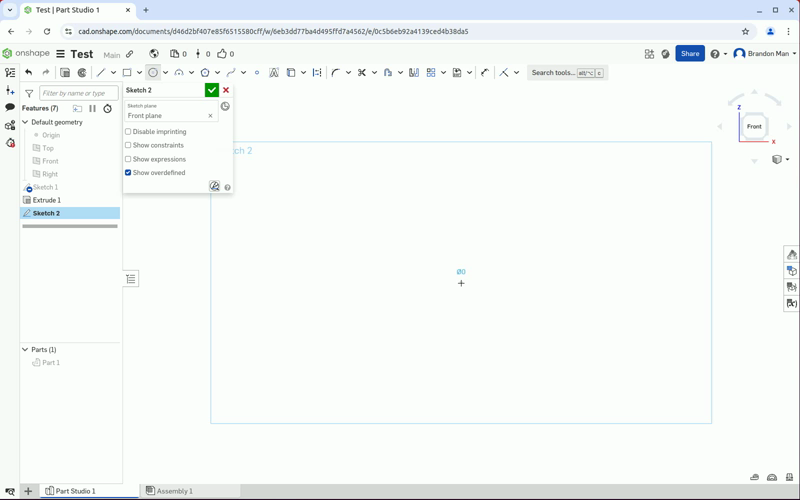
mouse_move(552, 282)
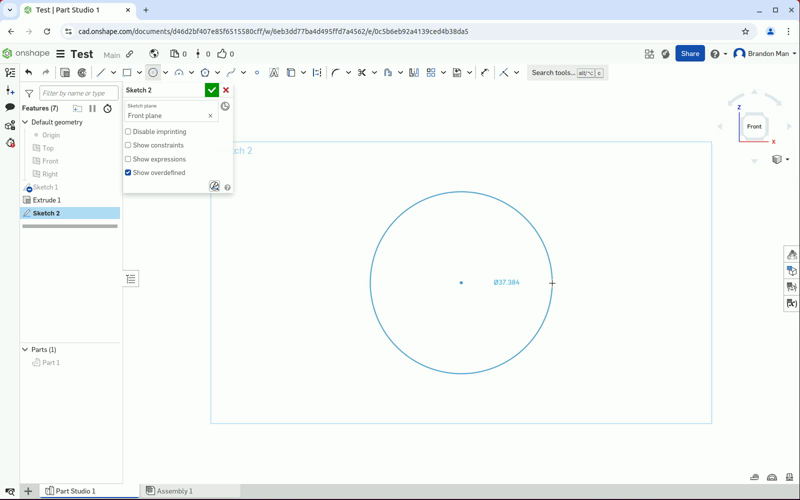
click(552, 282)
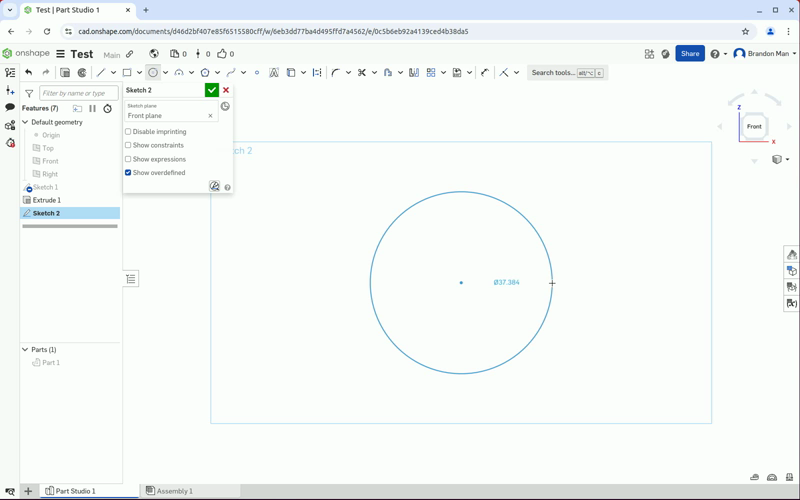
key(esc)
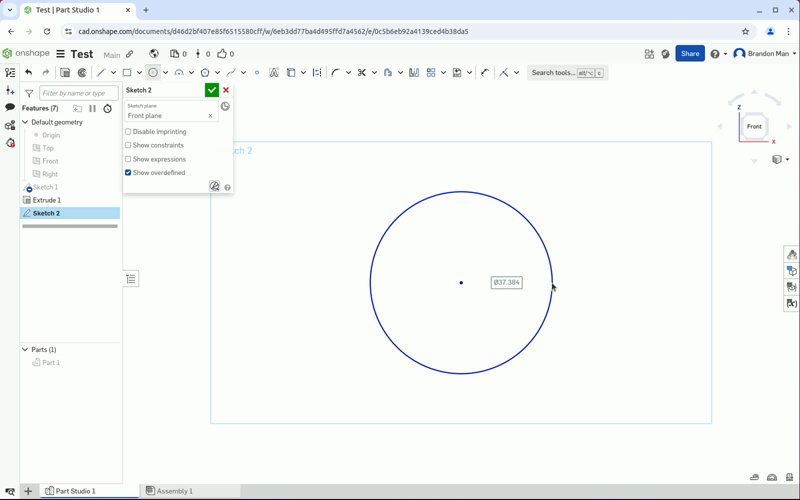
key(c)
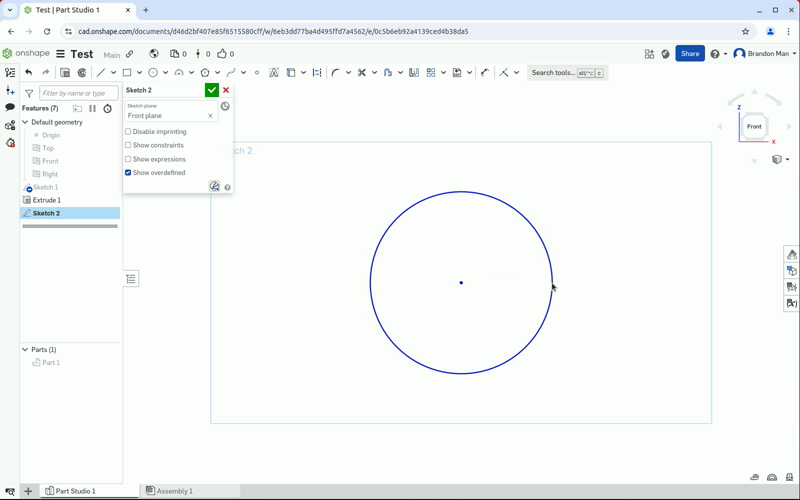
key_down(shift)
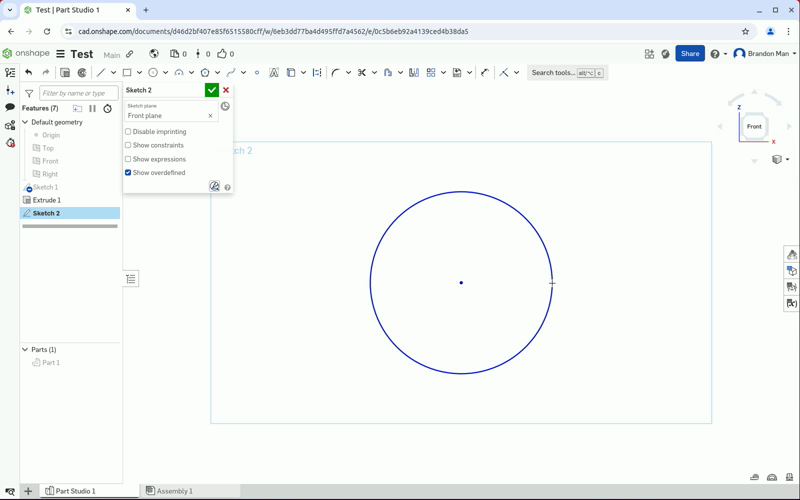
mouse_move(461, 282)
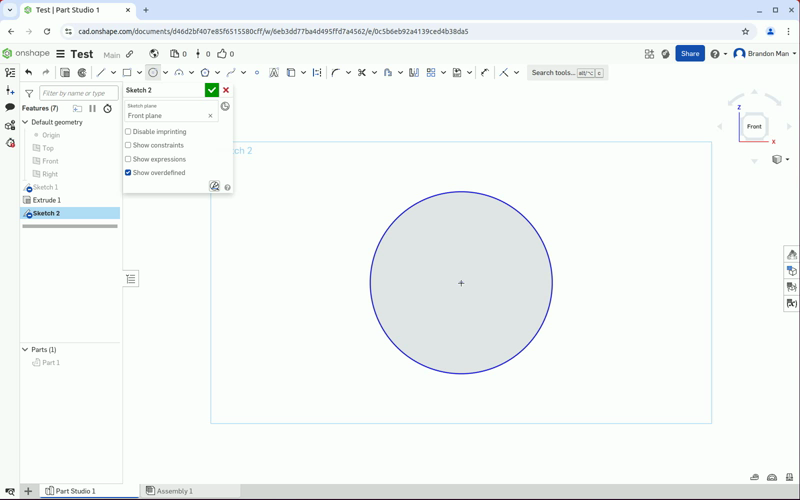
click(461, 282)
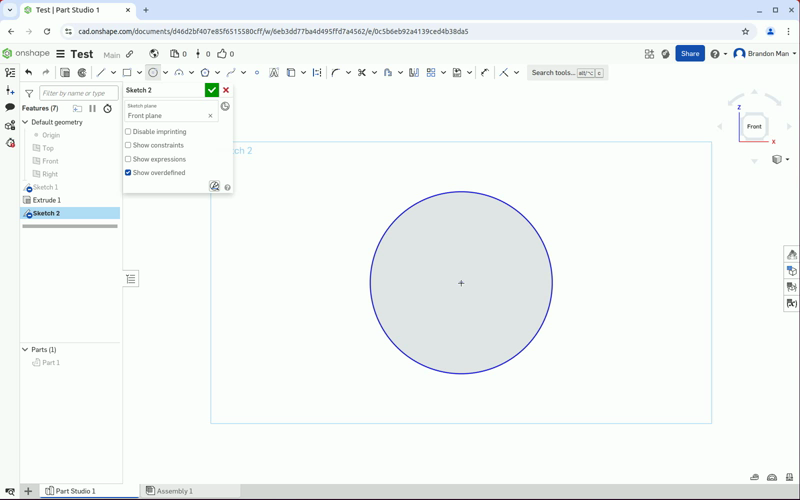
key_up(shift)
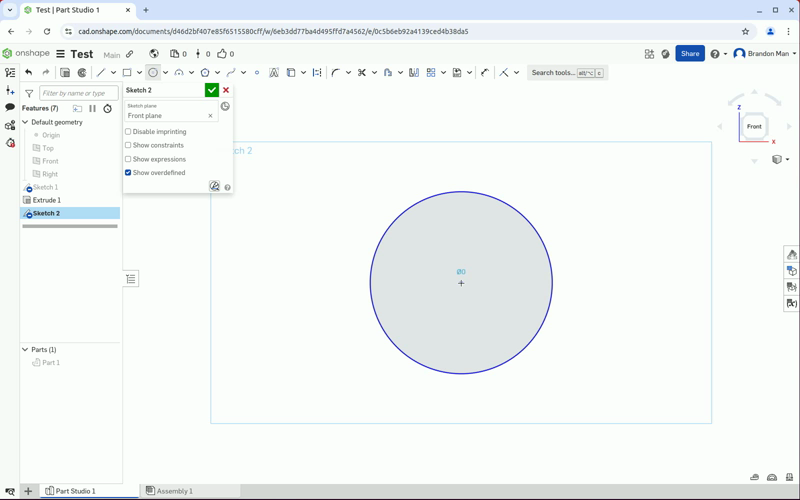
mouse_move(529, 282)
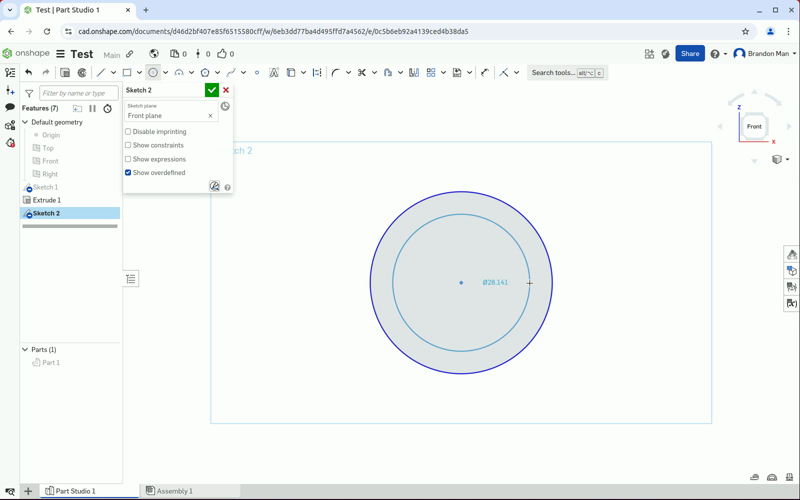
click(529, 282)
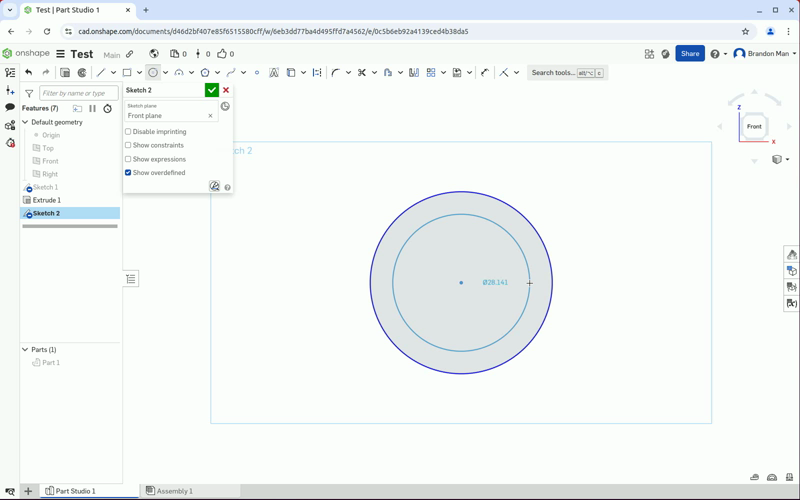
key(esc)
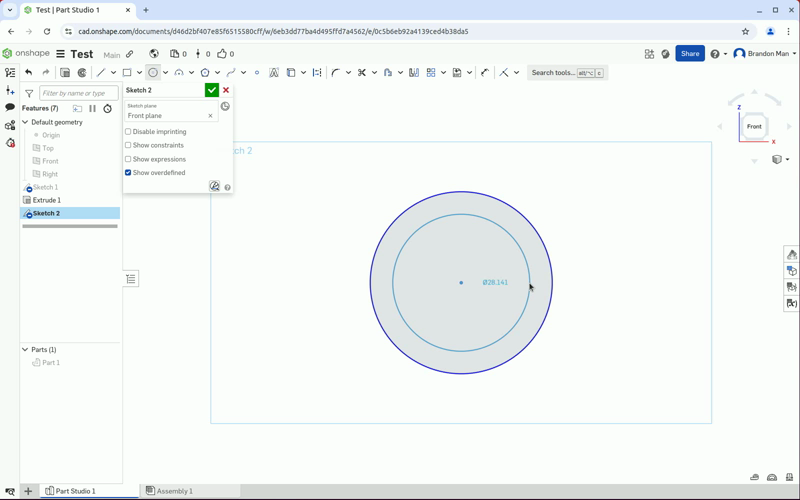
mouse_move(436, 357)
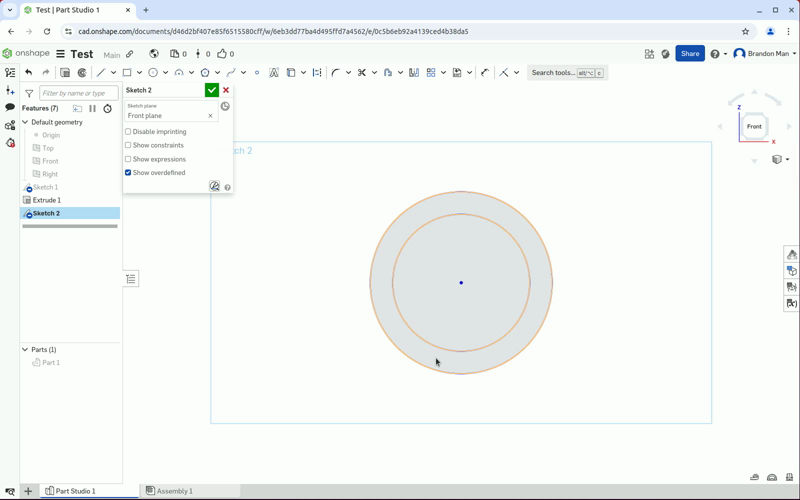
click(436, 357)
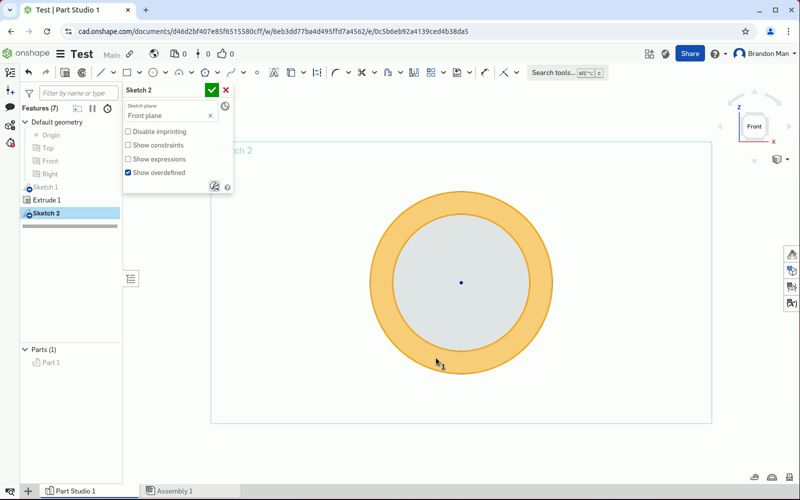
mouse_move(73, 352)
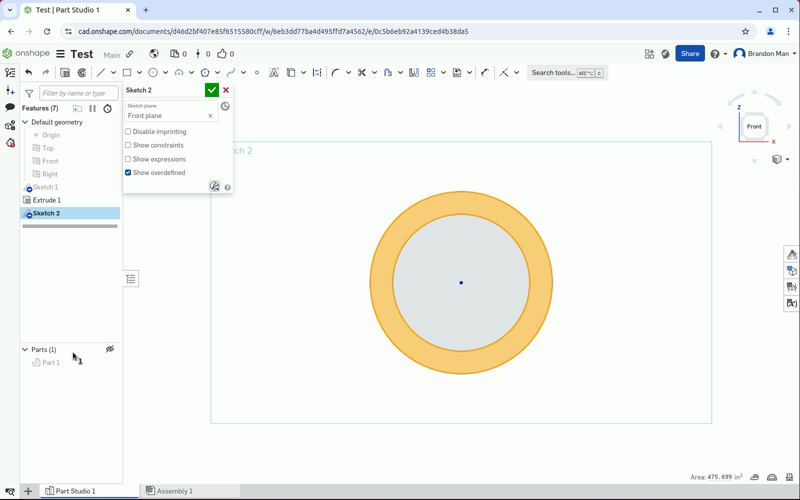
key(shift+y)
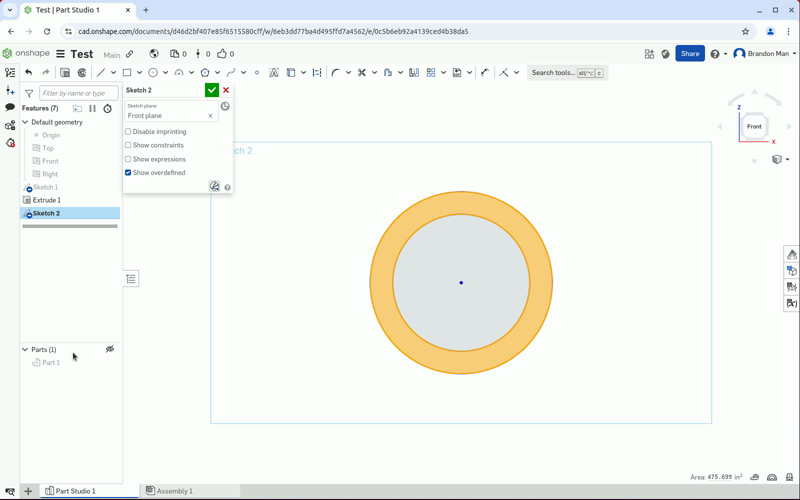
key(shift+e)
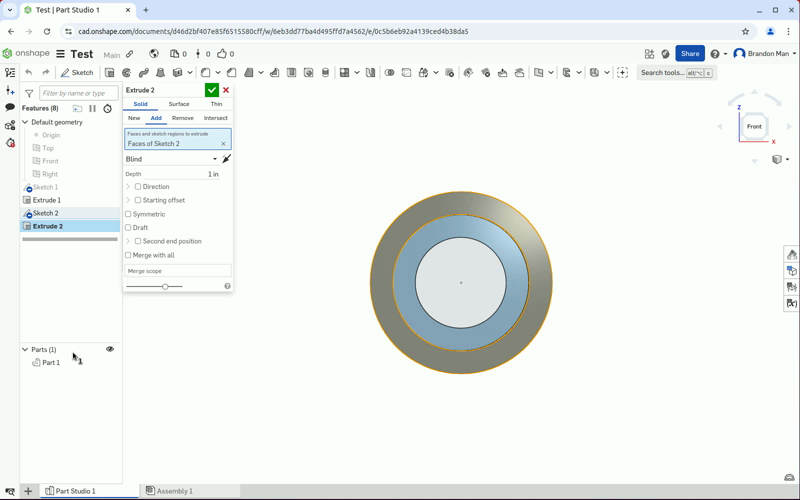
mouse_move(143, 106)
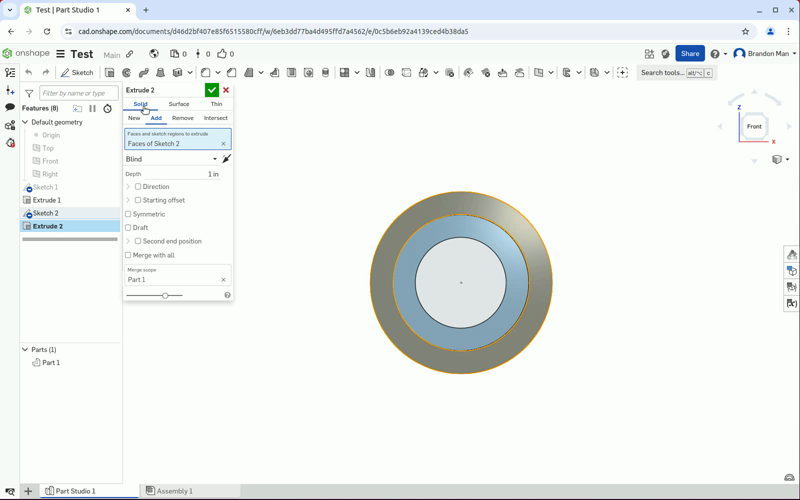
click(143, 106)
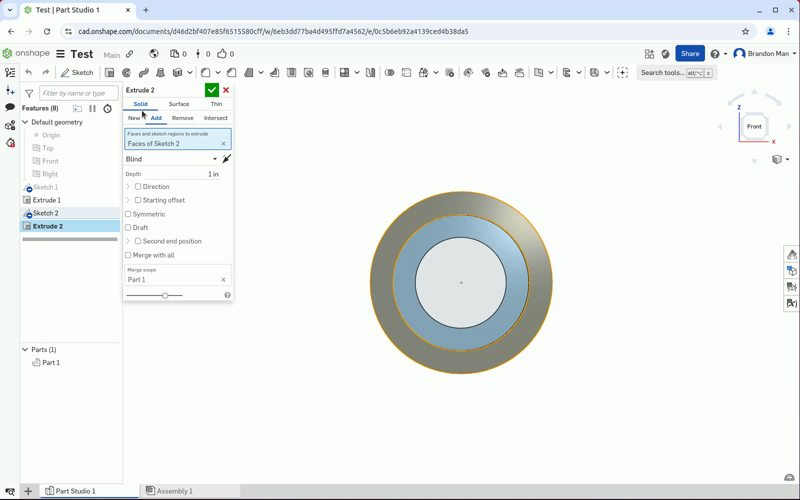
mouse_move(137, 120)
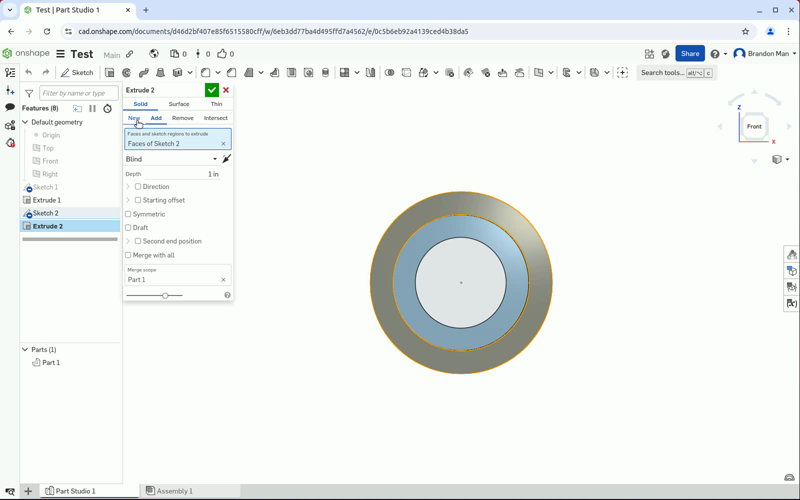
click(137, 120)
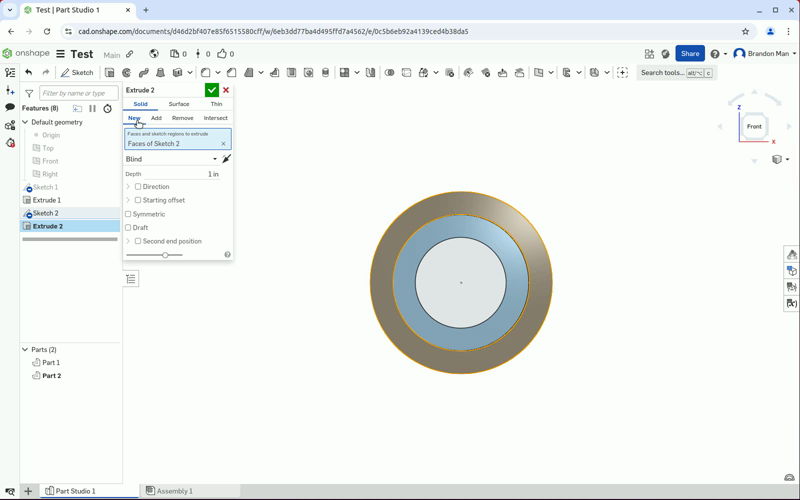
key(tab, 4)
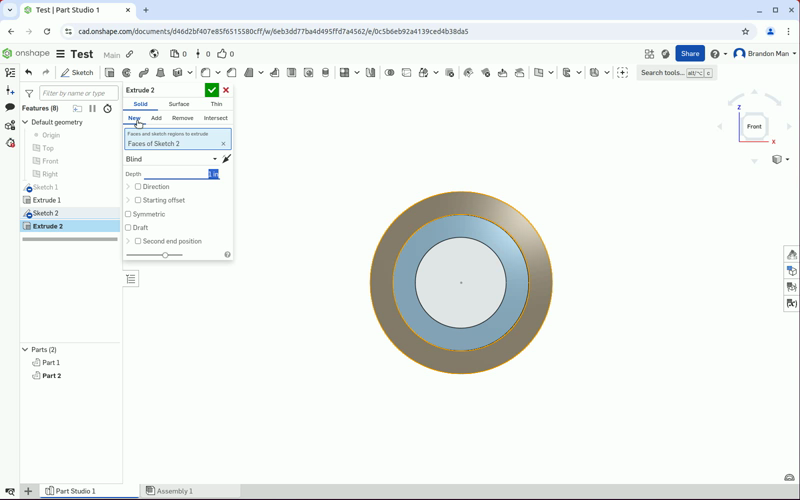
text(-23.108)
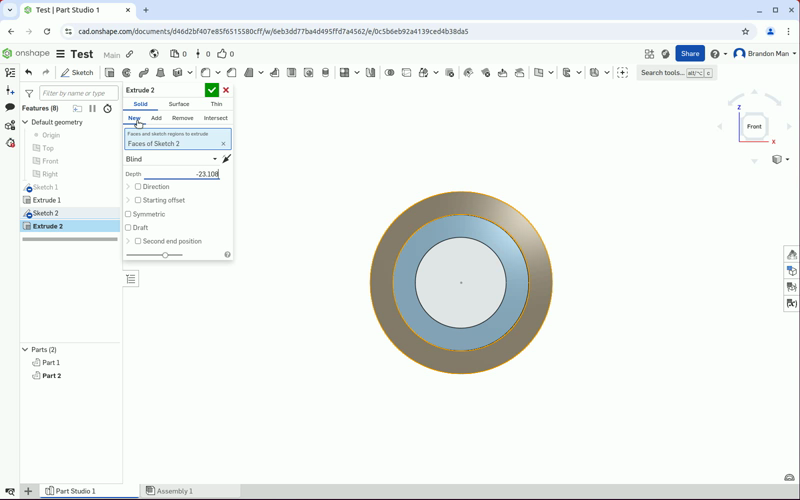
key(enter)
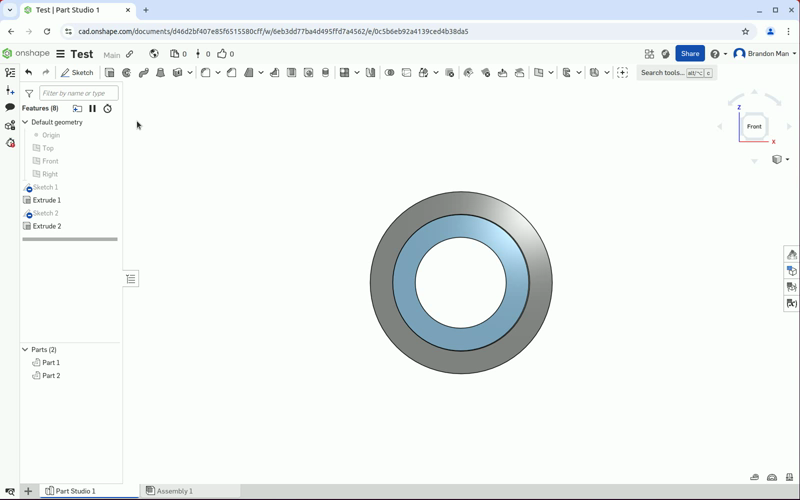
key(shift+h)
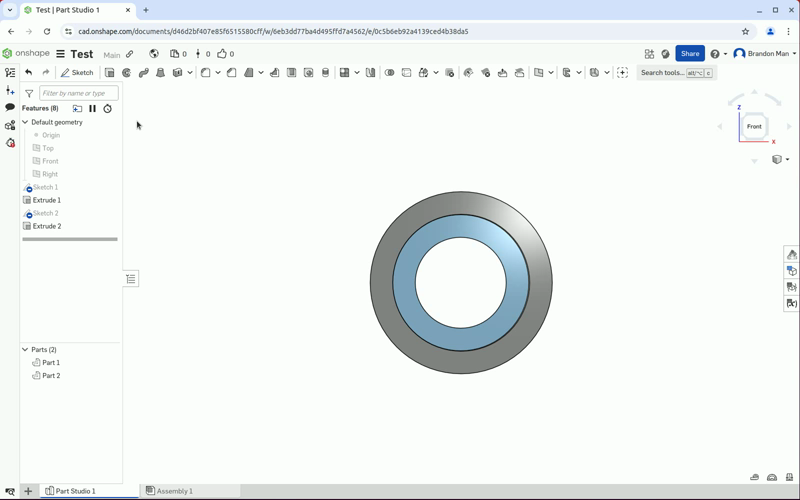
key(shift+h)
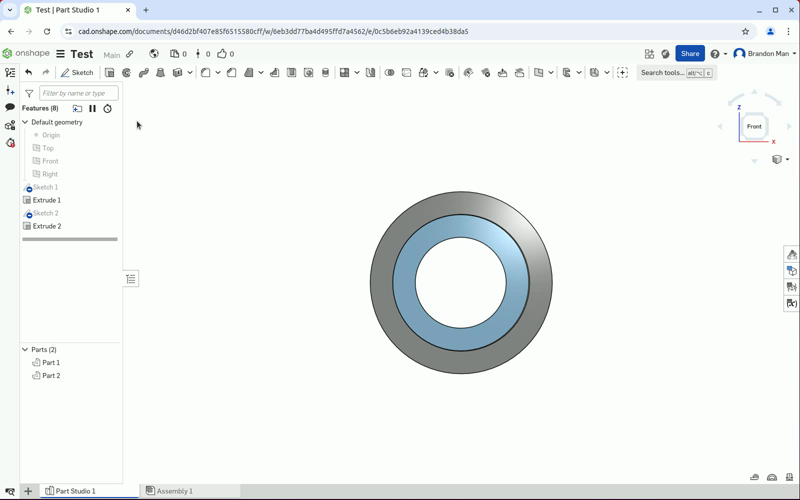
mouse_move(73, 189)
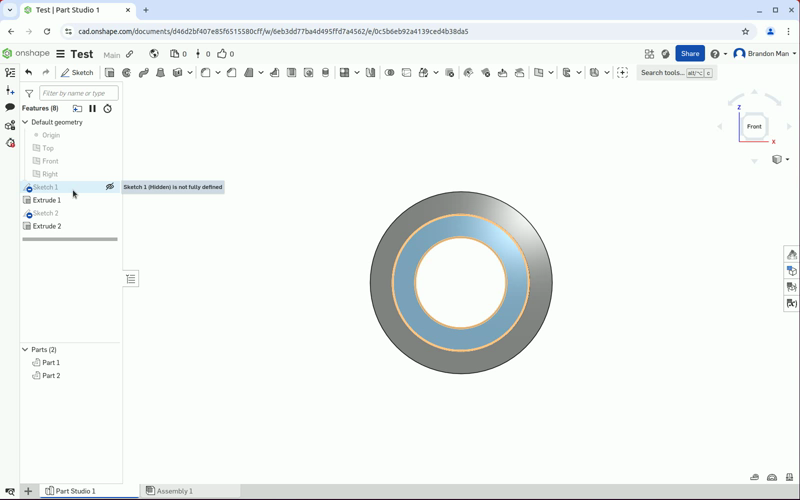
click(73, 189)
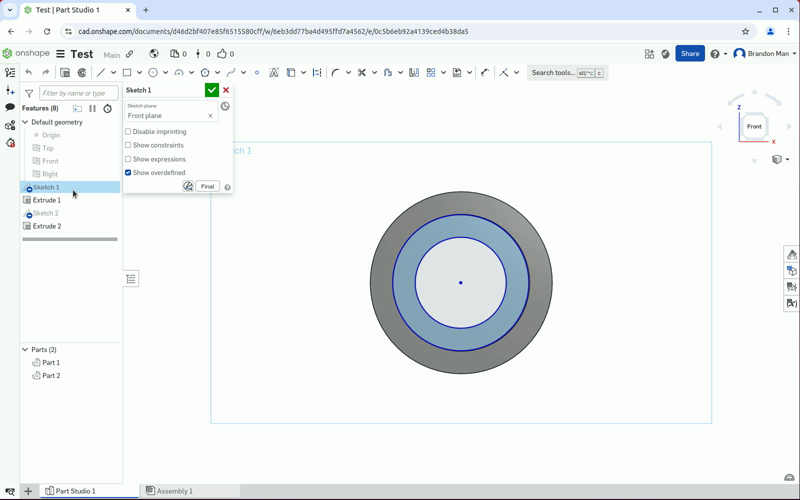
mouse_move(229, 92)
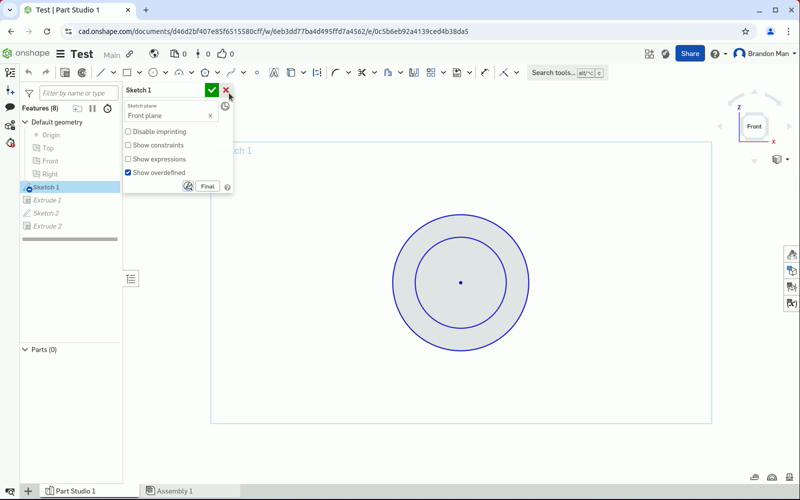
click(229, 92)
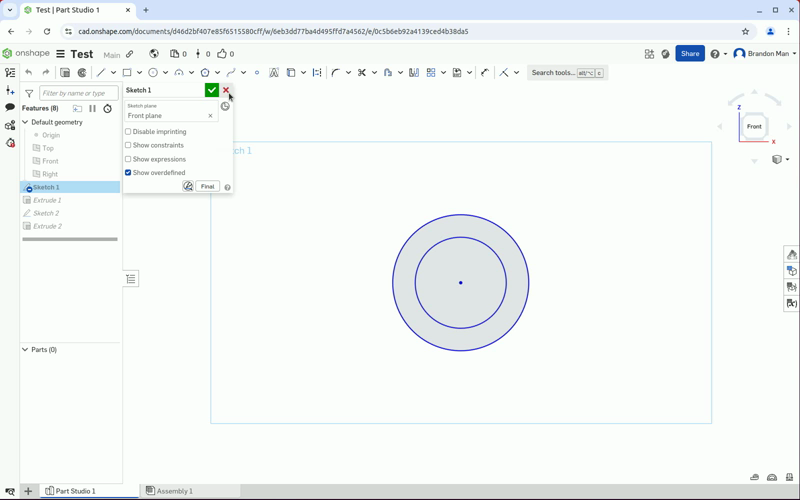
key(shift+s)
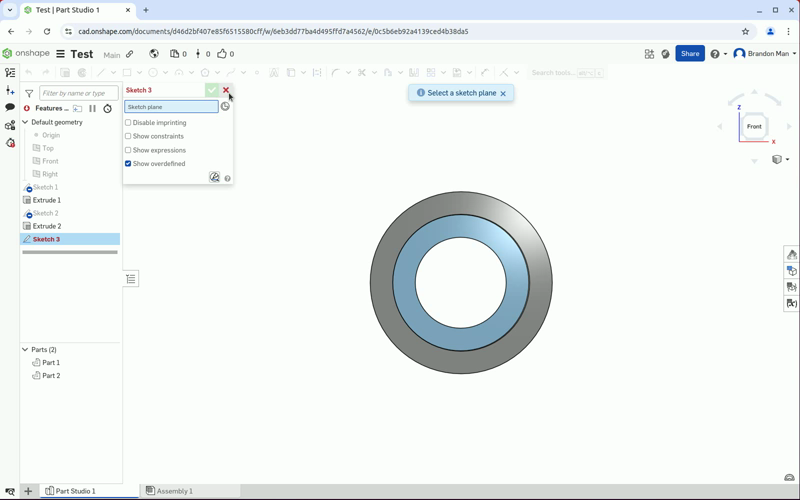
mouse_move(73, 163)
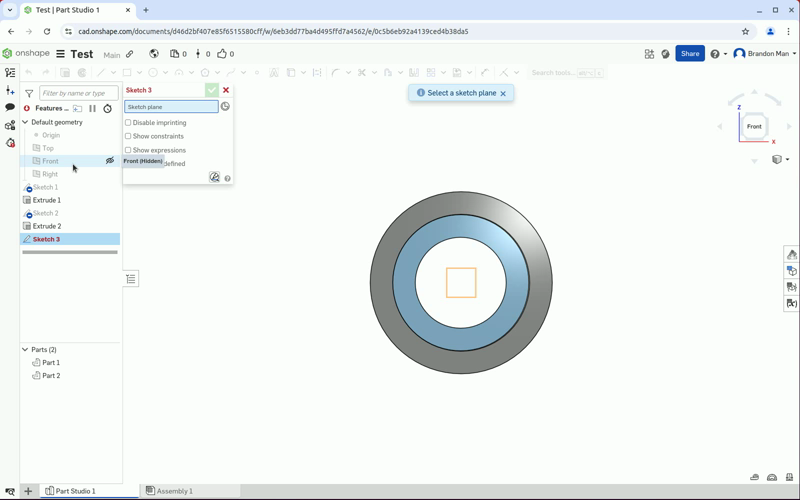
click(73, 163)
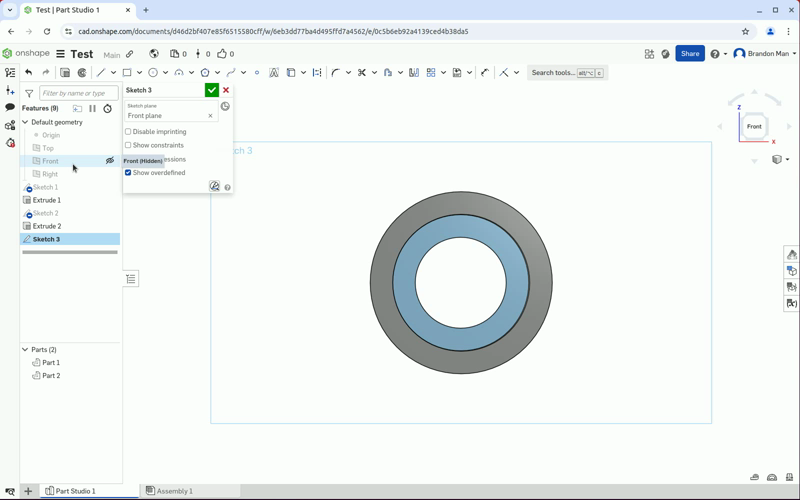
mouse_move(73, 352)
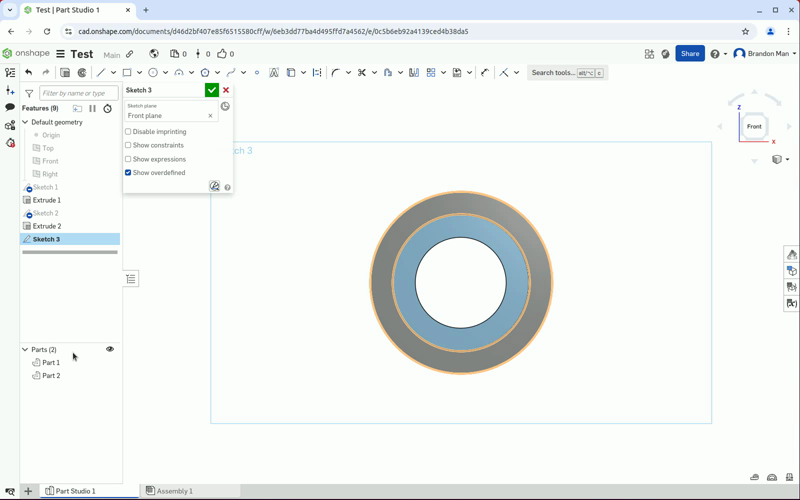
key(y)
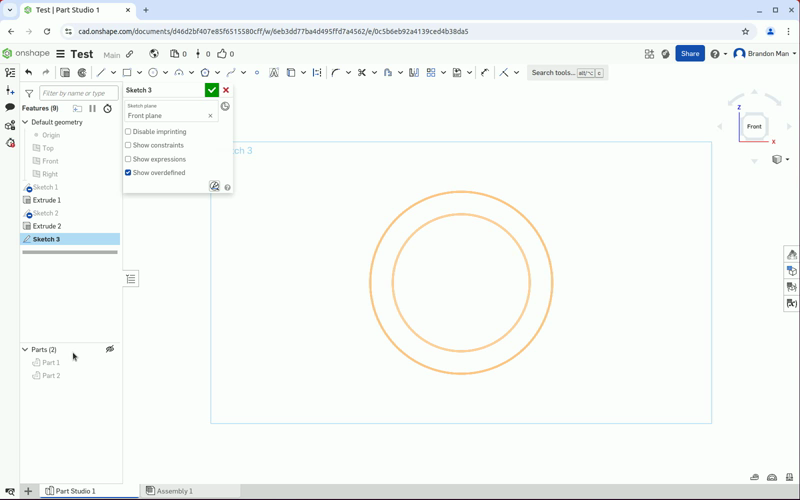
key(c)
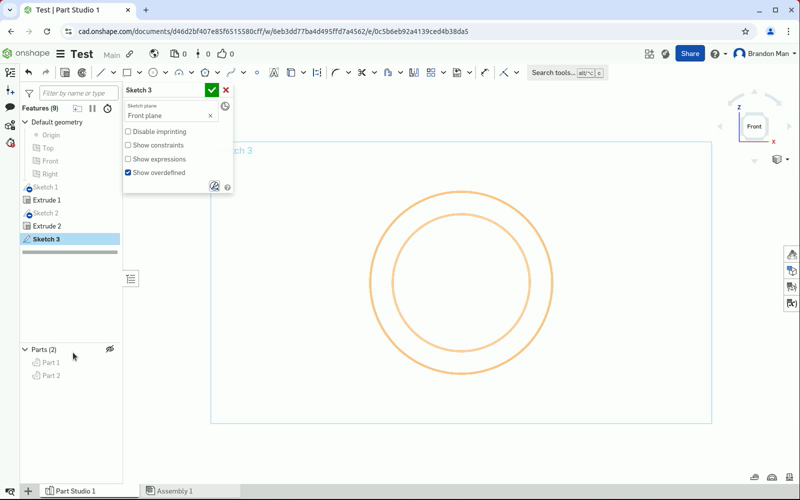
key_down(shift)
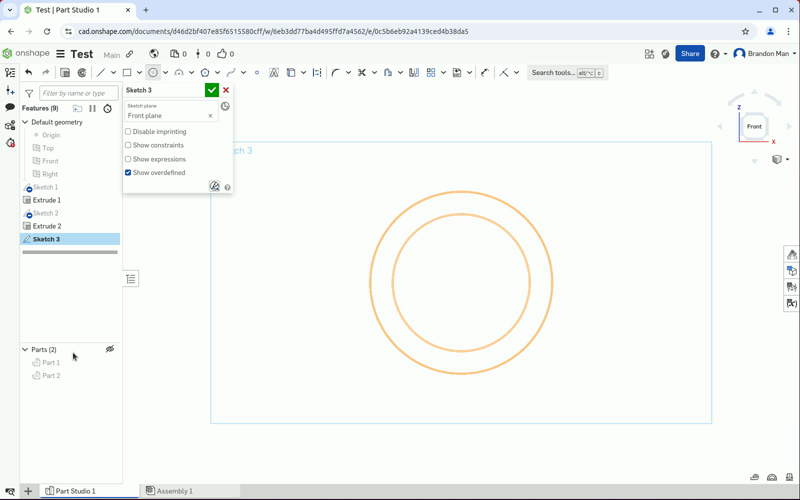
mouse_move(460, 282)
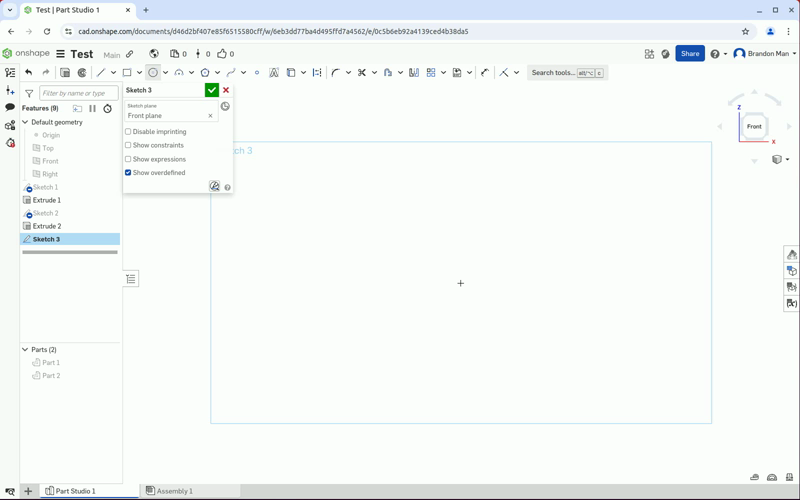
click(460, 282)
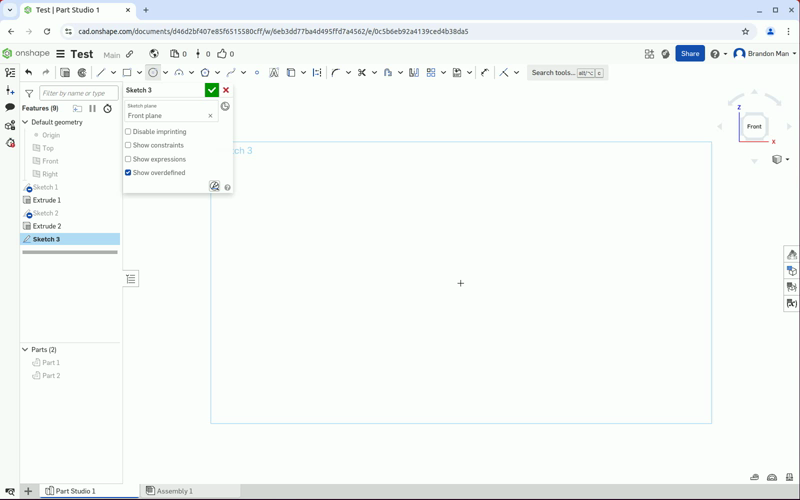
key_up(shift)
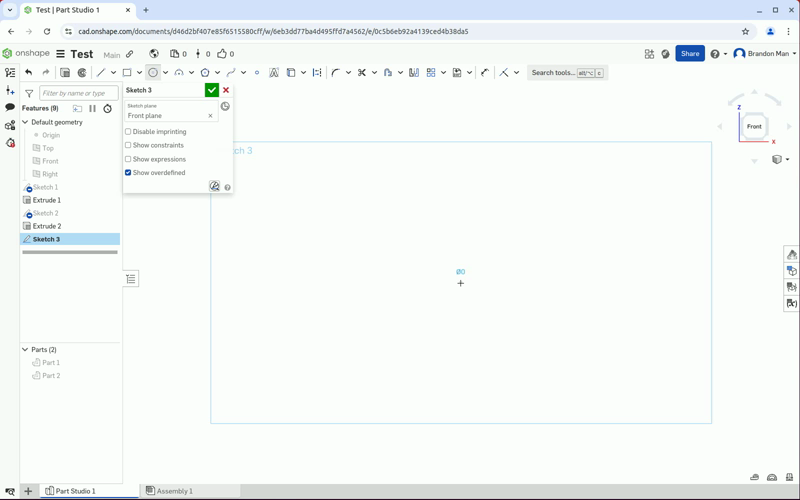
mouse_move(528, 282)
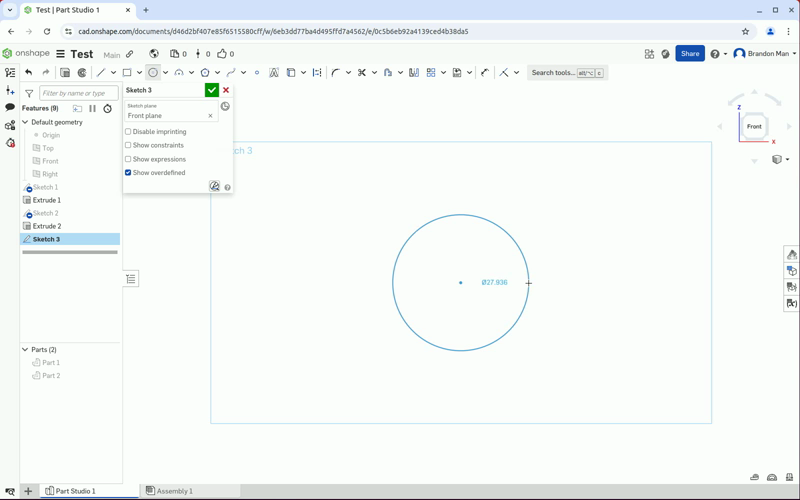
click(528, 282)
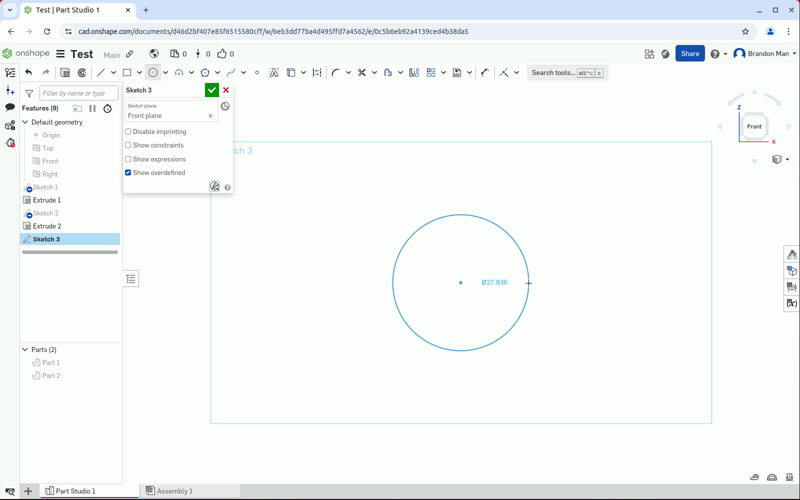
key(esc)
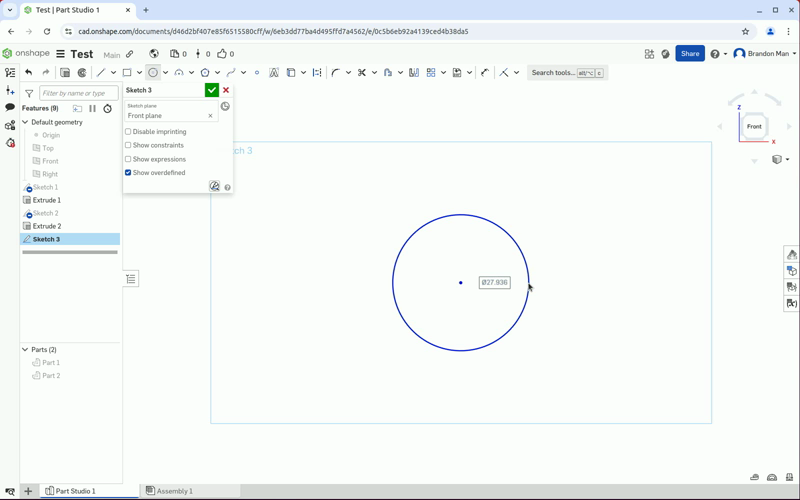
key(c)
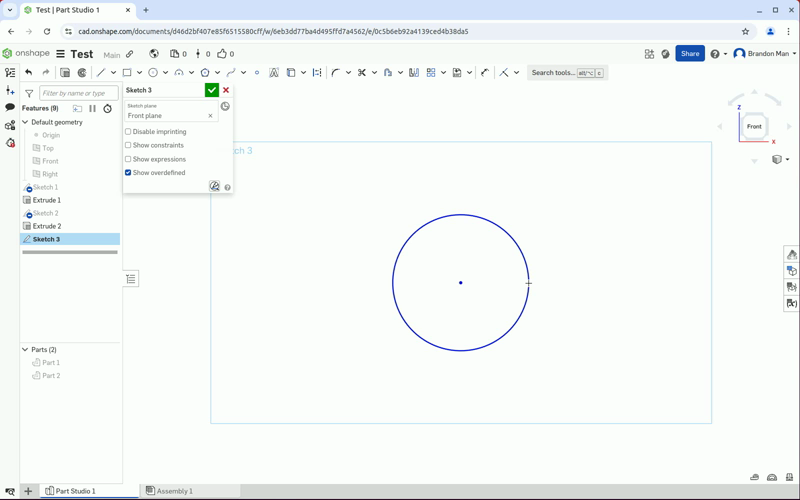
key_down(shift)
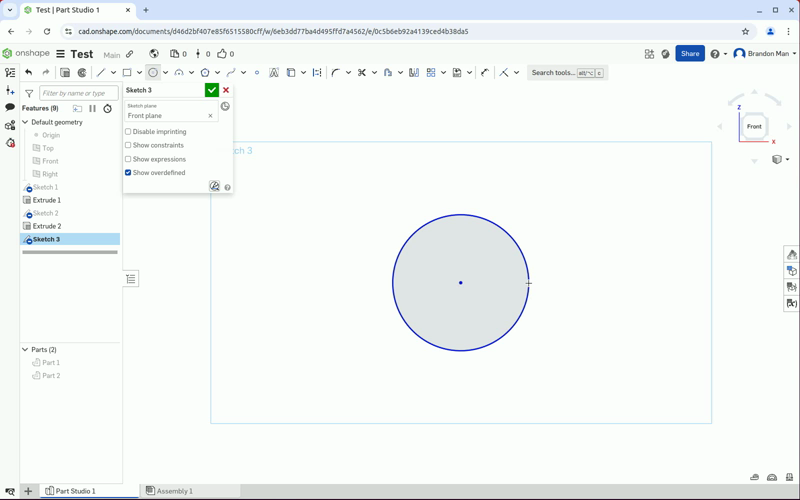
mouse_move(460, 282)
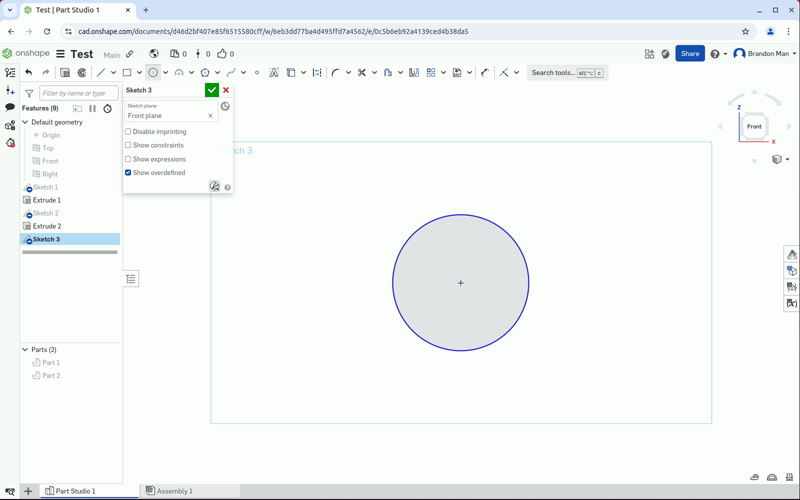
click(460, 282)
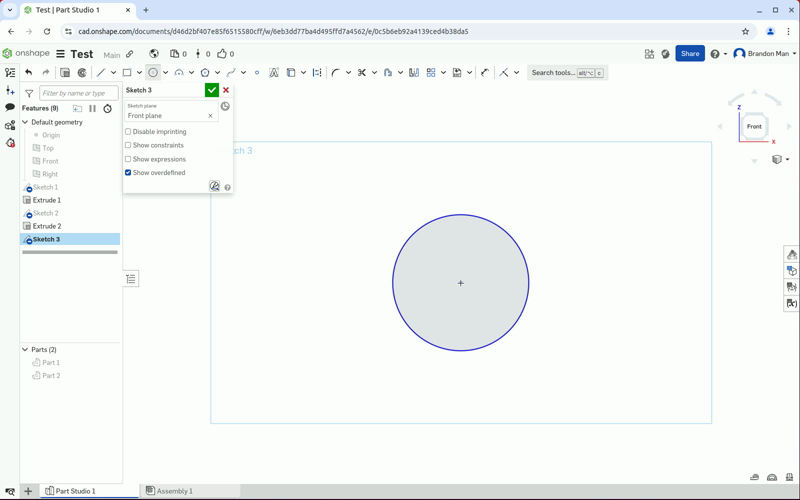
key_up(shift)
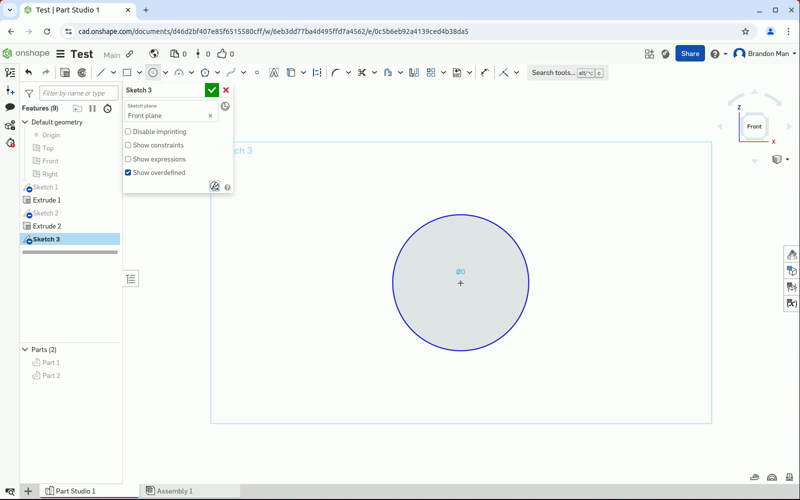
mouse_move(506, 282)
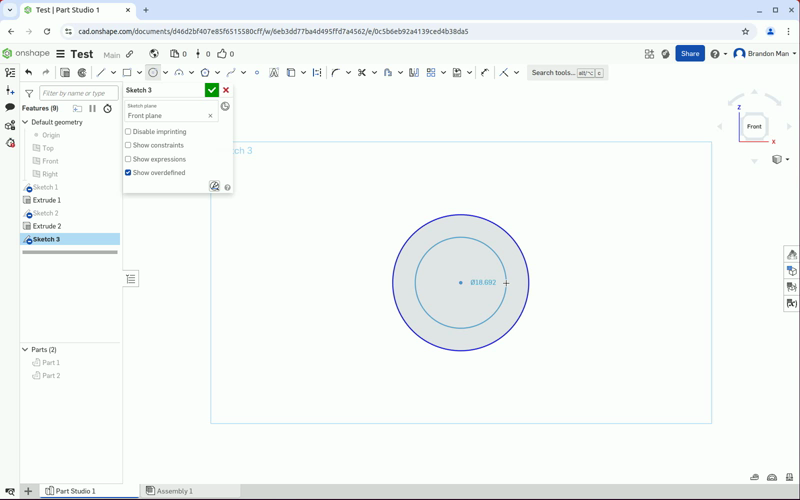
click(506, 282)
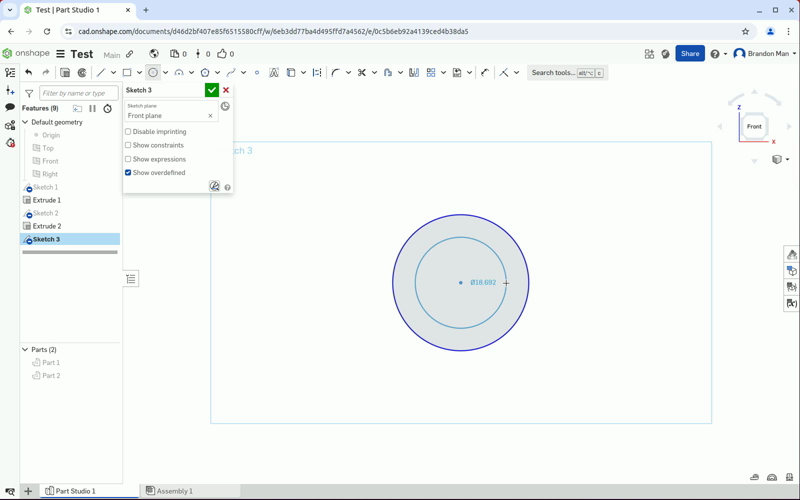
key(esc)
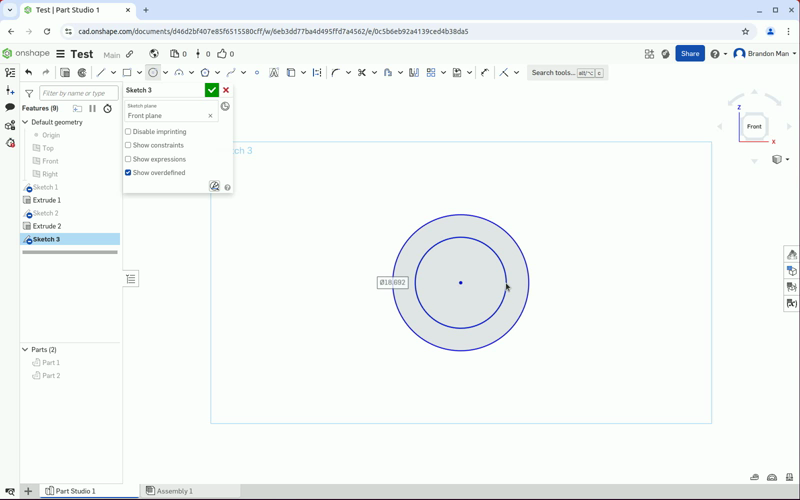
mouse_move(403, 304)
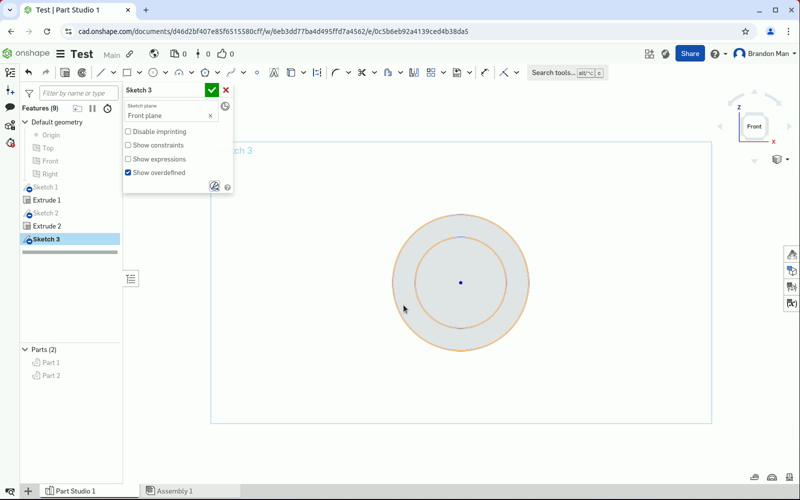
click(403, 304)
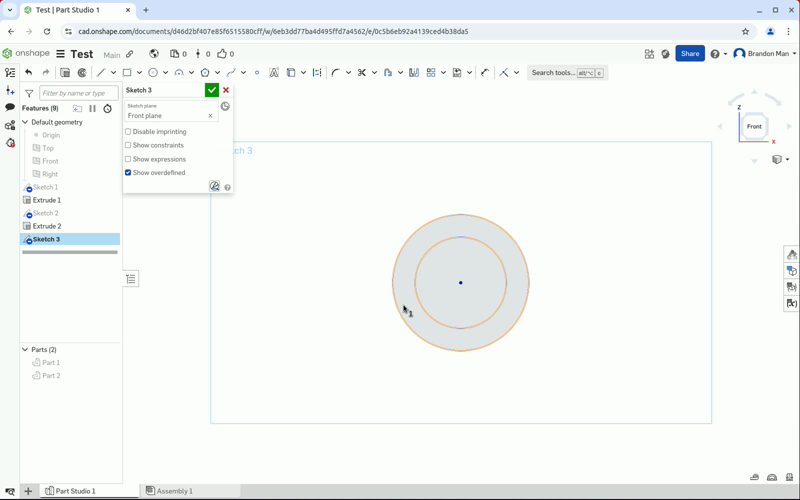
mouse_move(73, 352)
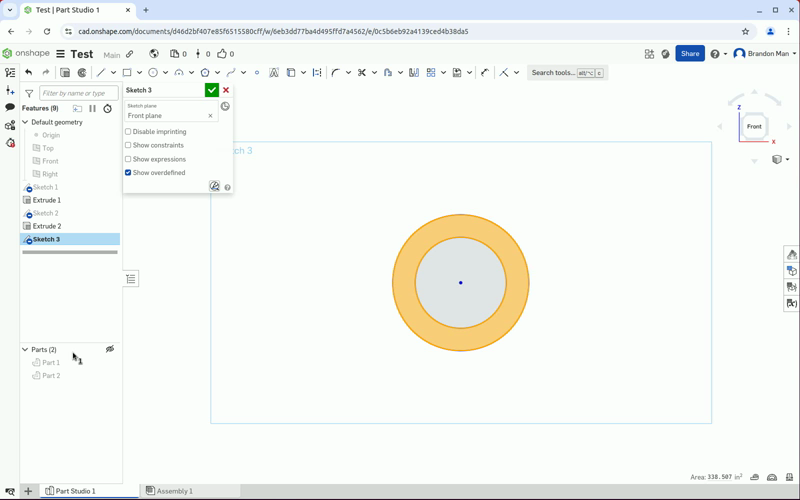
key(shift+y)
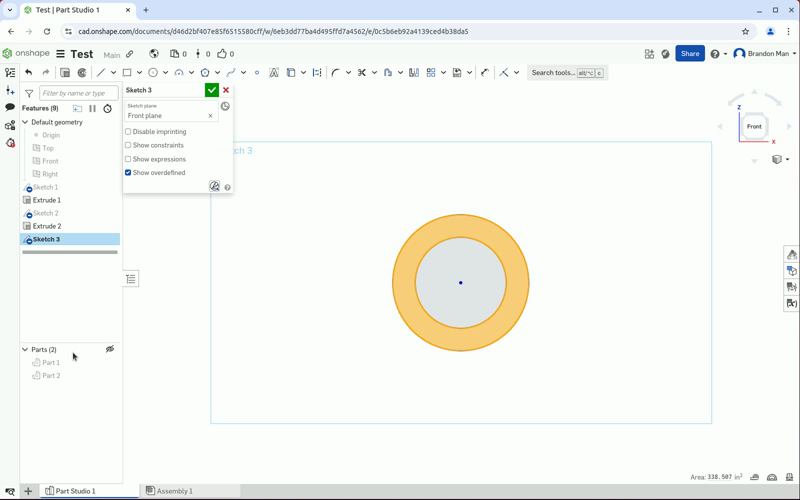
key(shift+e)
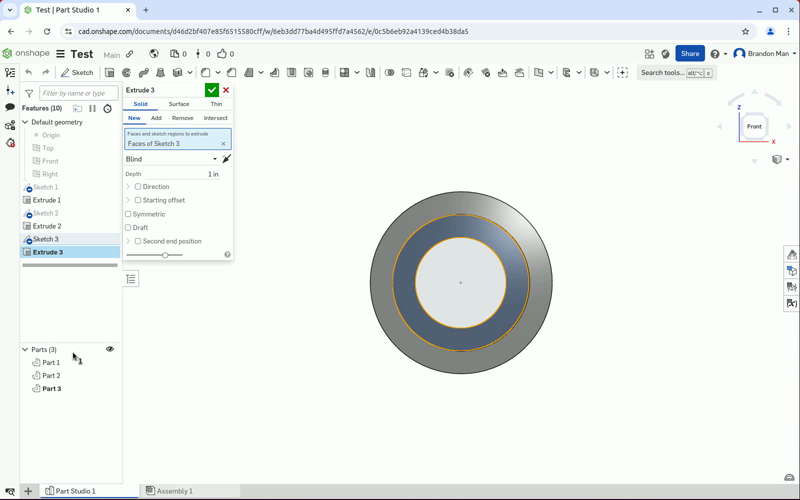
mouse_move(143, 106)
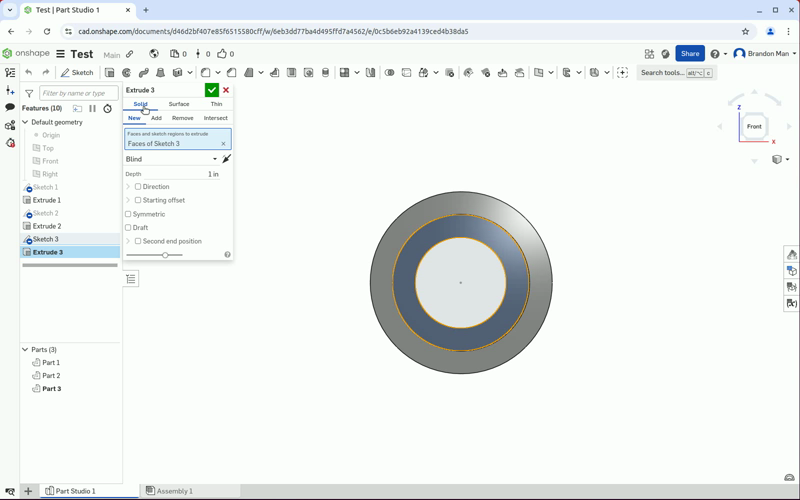
click(143, 106)
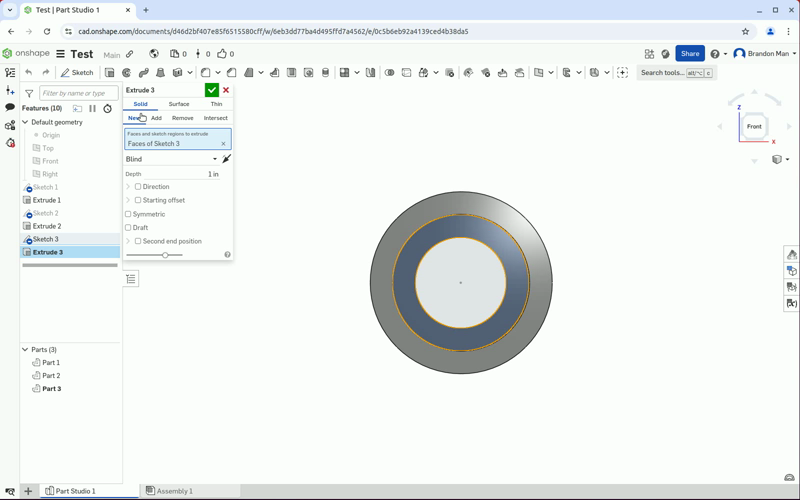
mouse_move(137, 120)
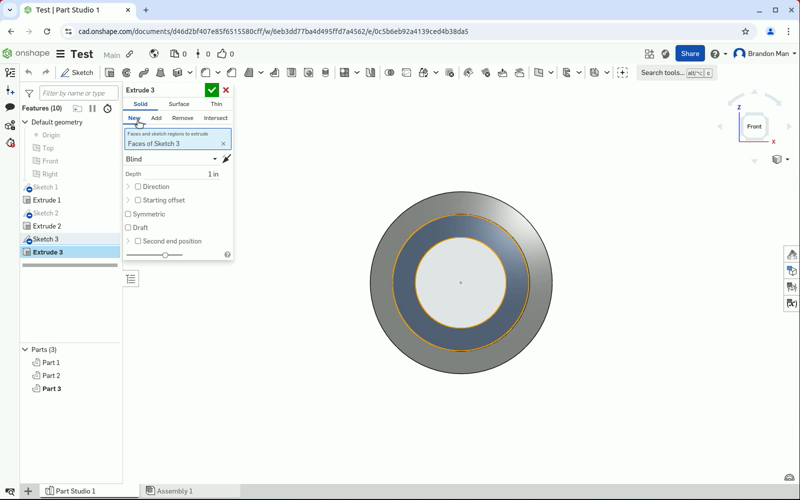
click(137, 120)
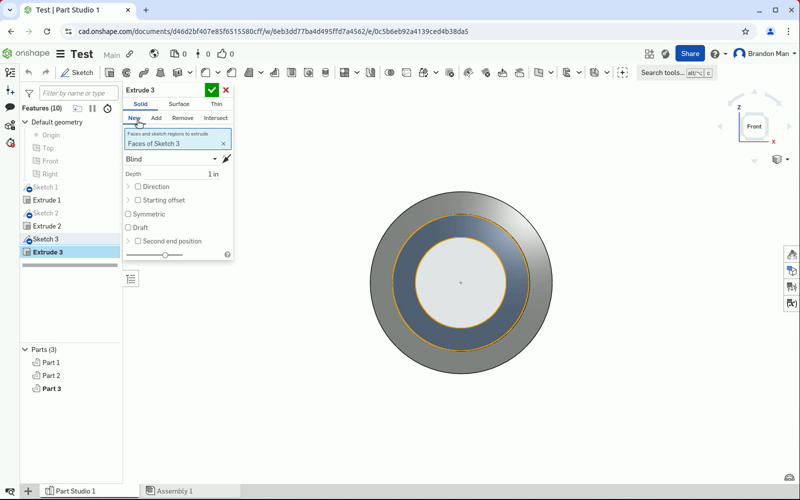
key(tab, 4)
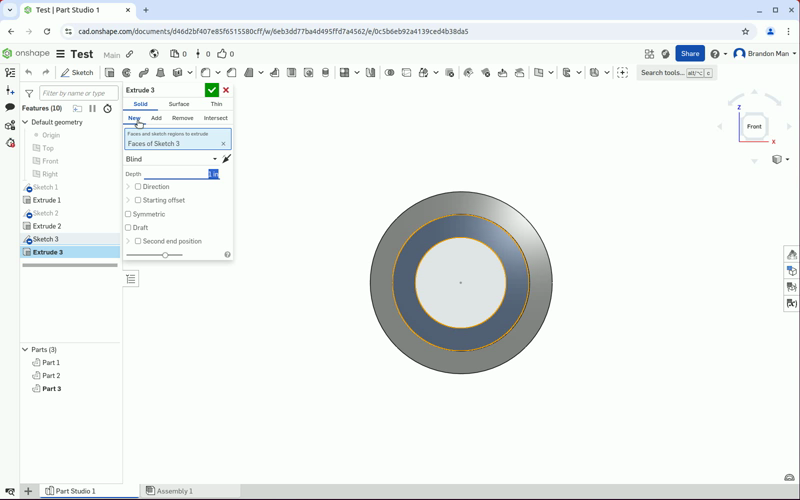
text(13.961)
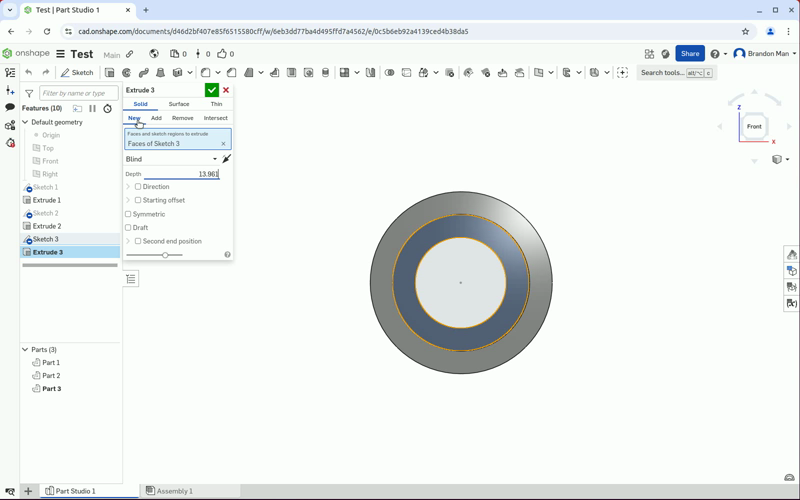
key(enter)
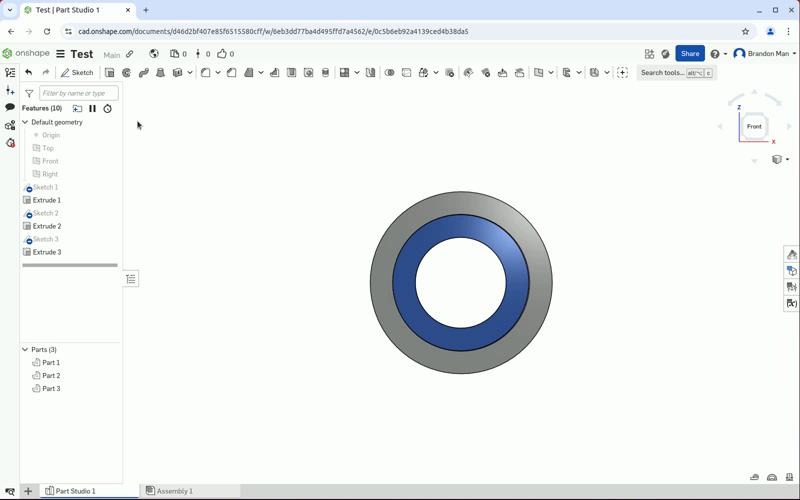
key(shift+h)
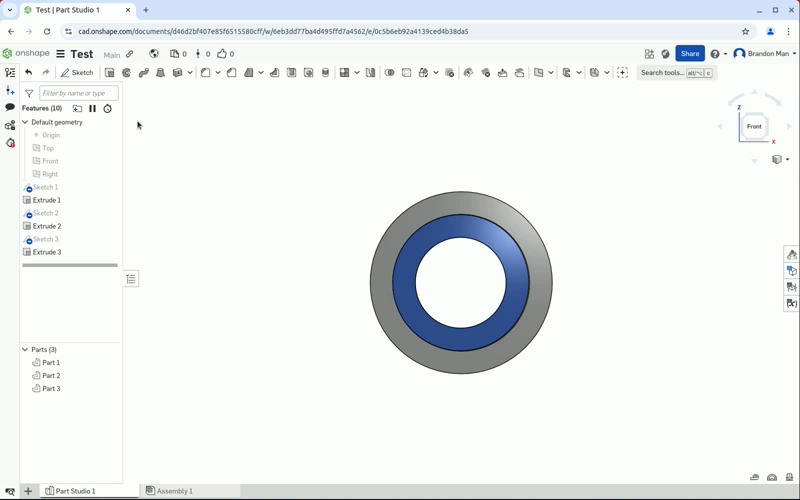
key(shift+h)
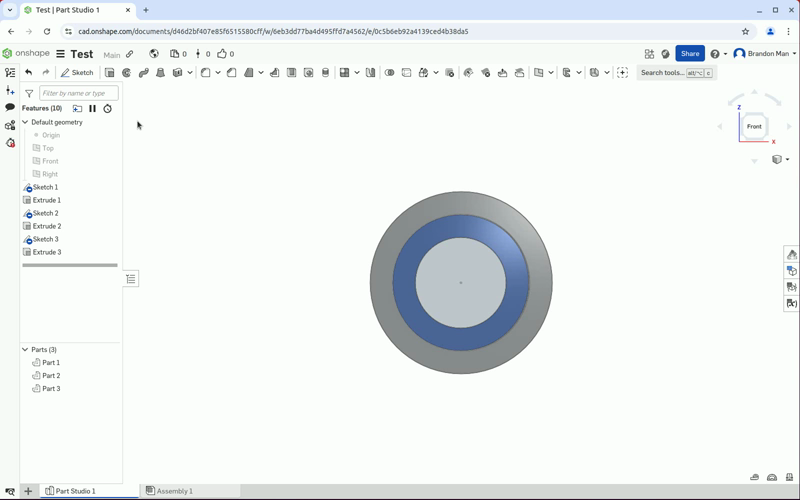
key(shift+7)
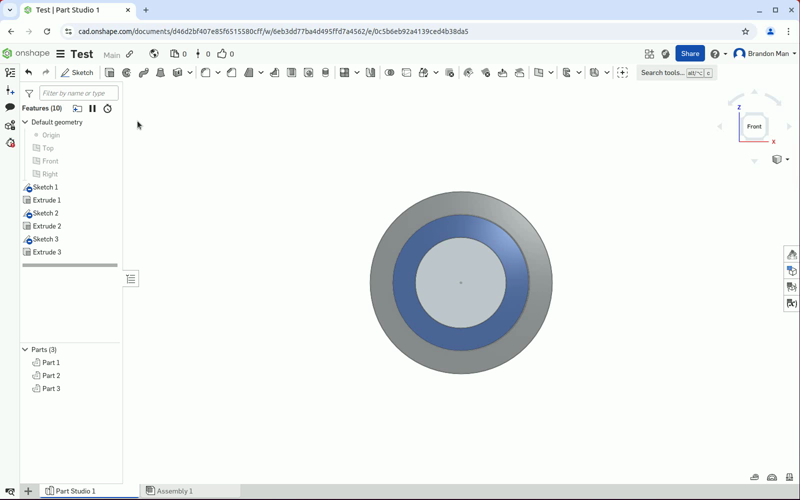
key(left, 2)
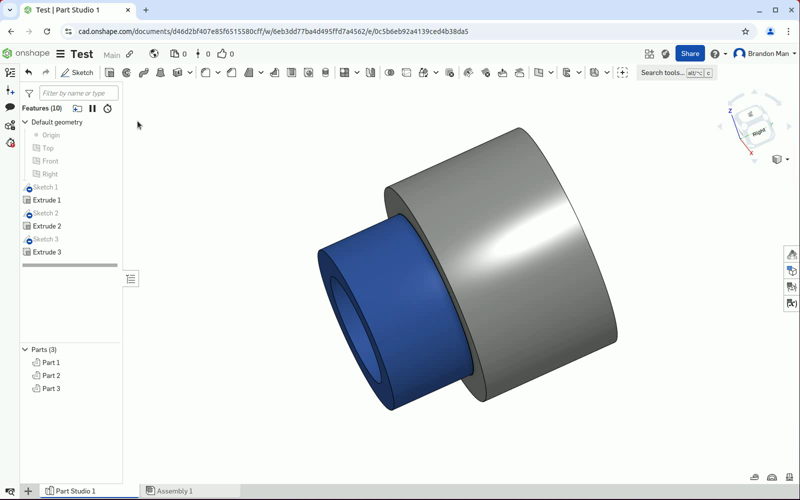
key(down, 2)
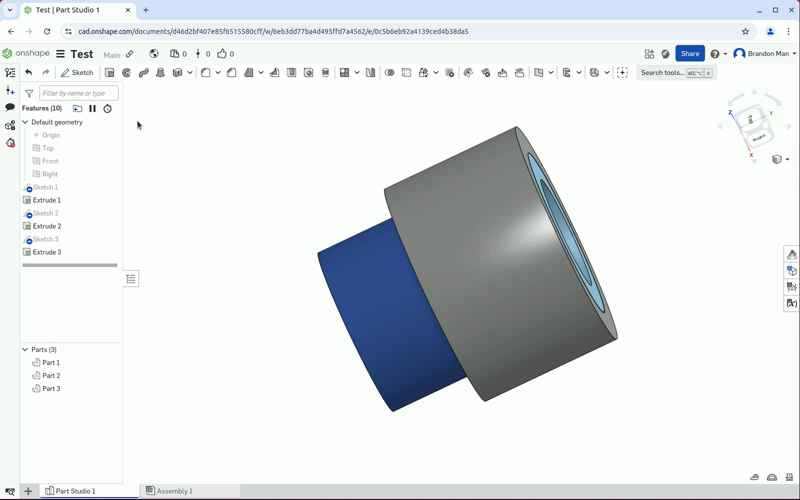
key(up, 2)
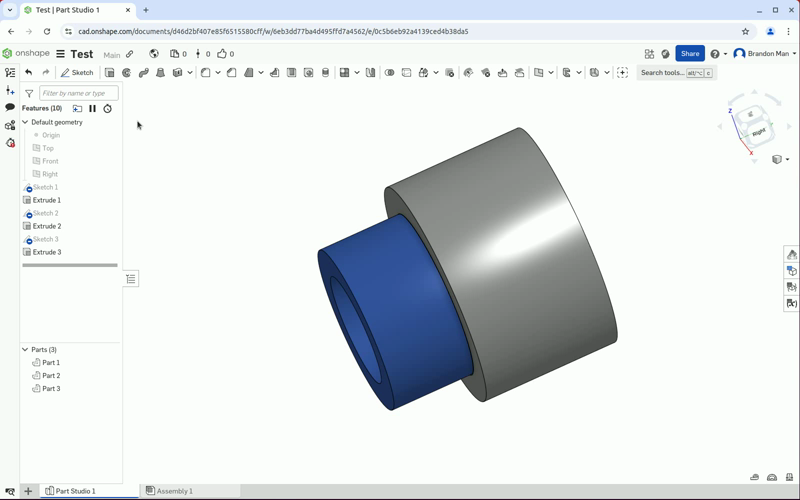
key(right, 2)
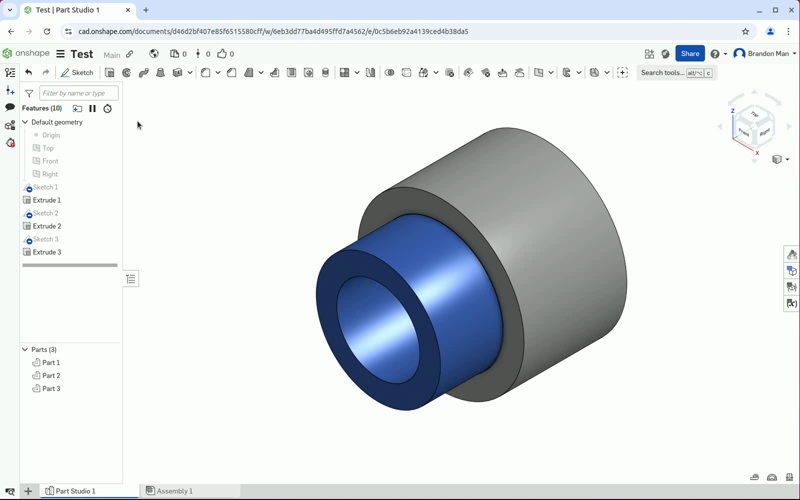
mouse_move(73, 189)
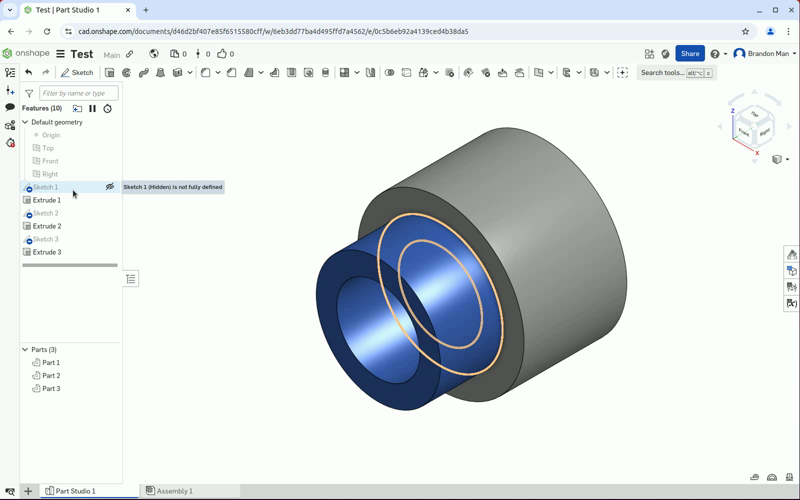
click(73, 189)